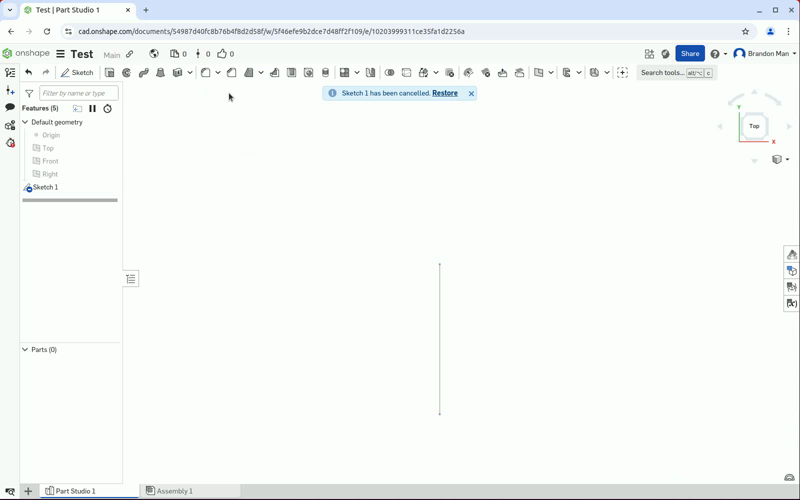
key(shift+h)
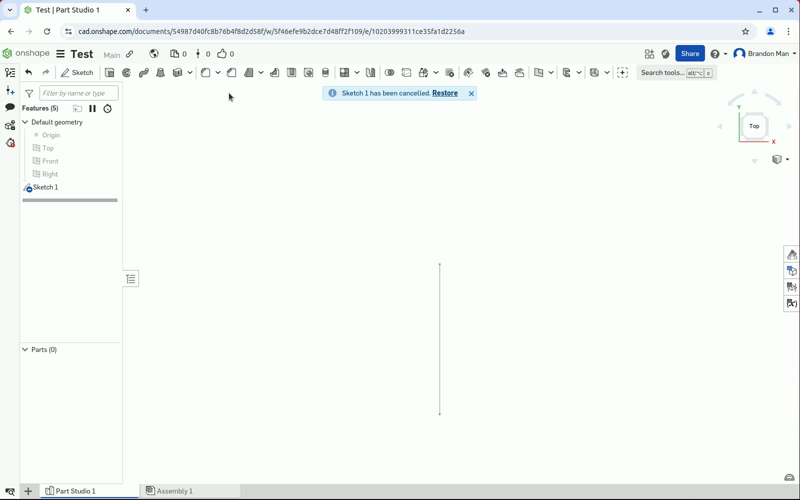
key(shift+s)
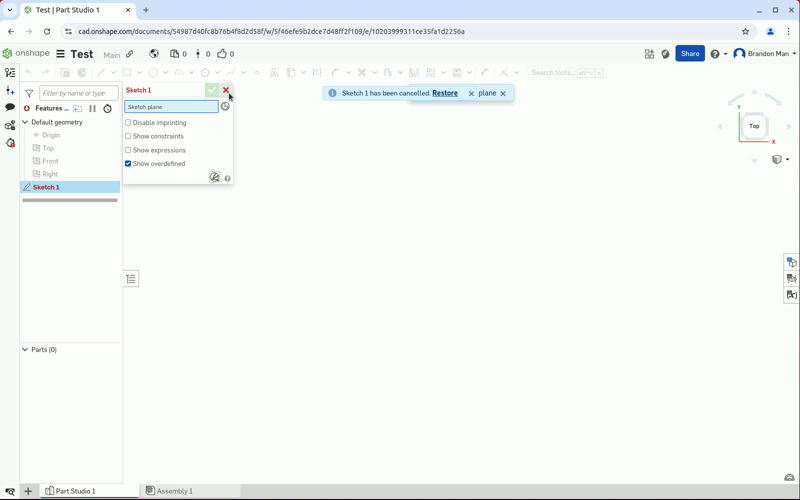
mouse_move(73, 150)
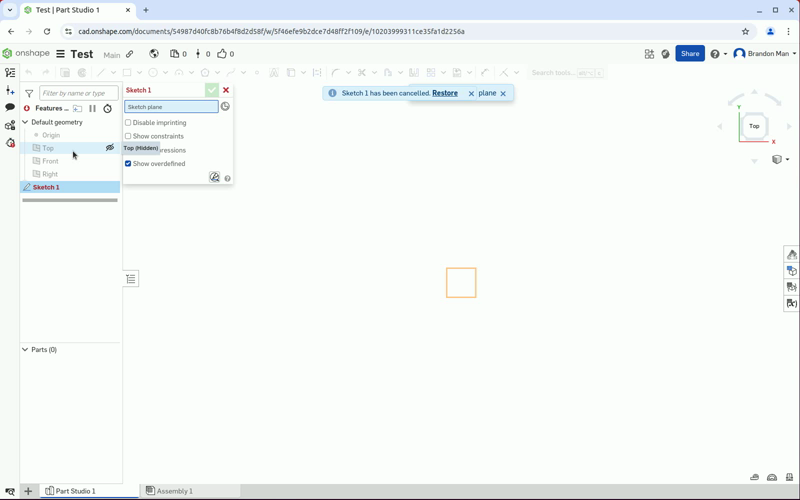
click(73, 150)
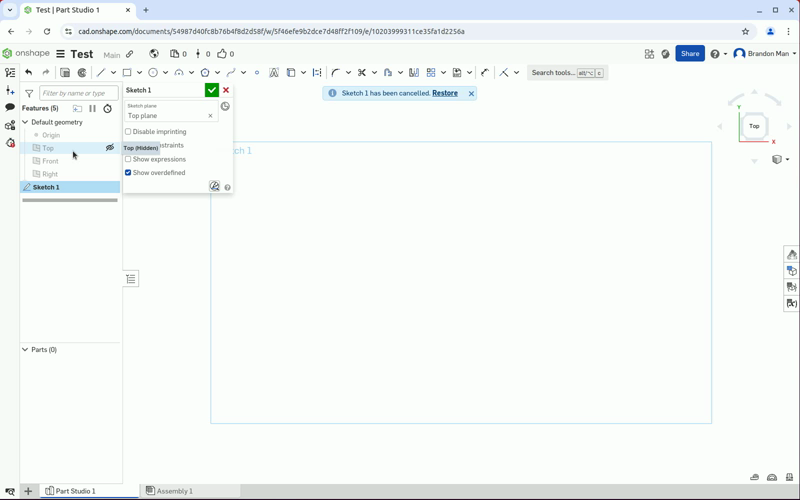
mouse_move(73, 352)
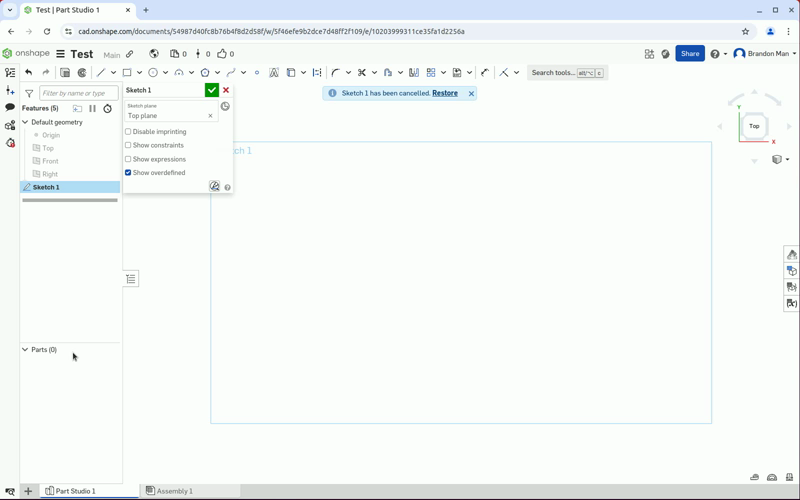
key(y)
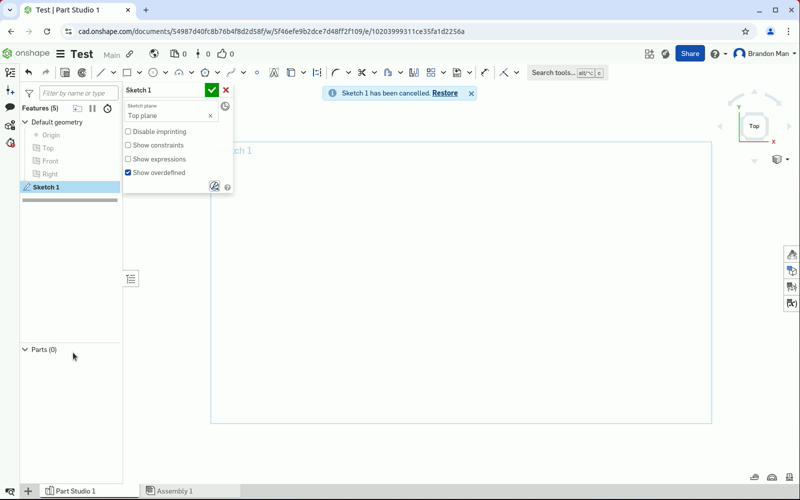
key(l)
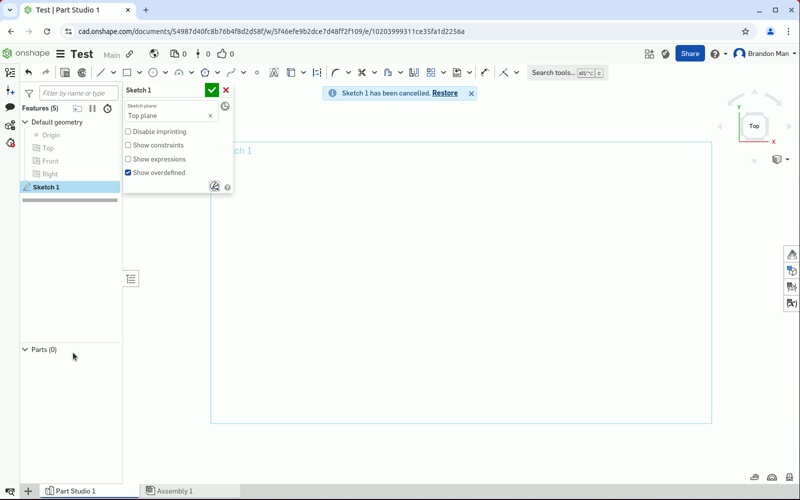
key_down(shift)
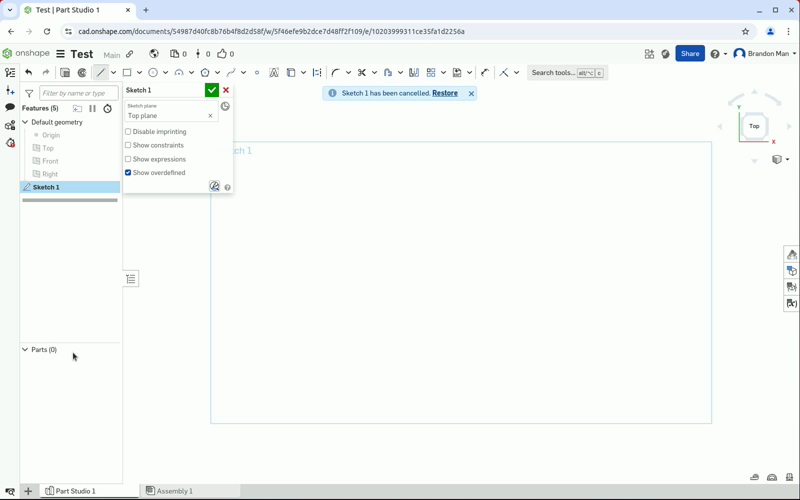
mouse_move(460, 320)
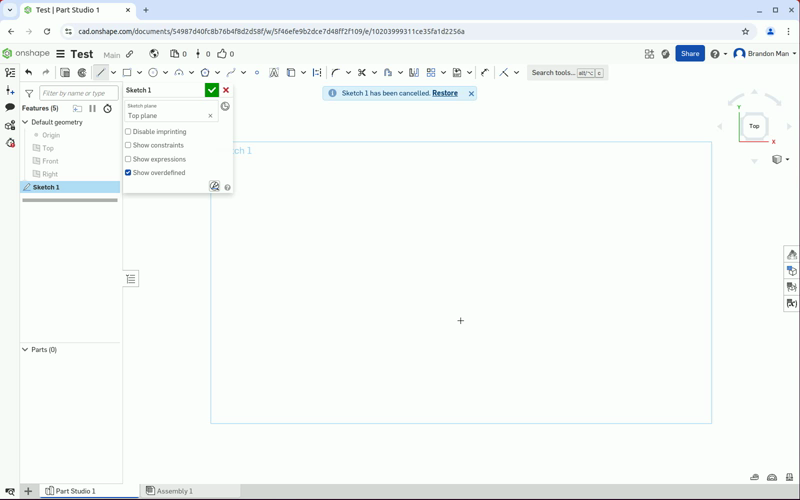
click(460, 320)
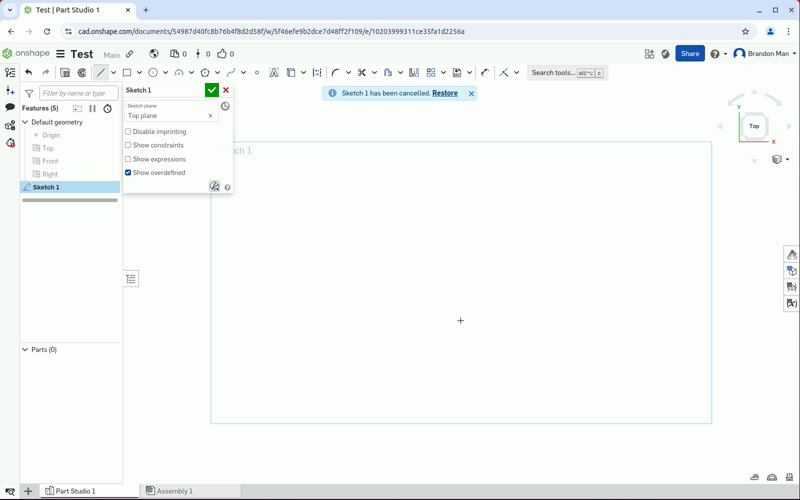
key_up(shift)
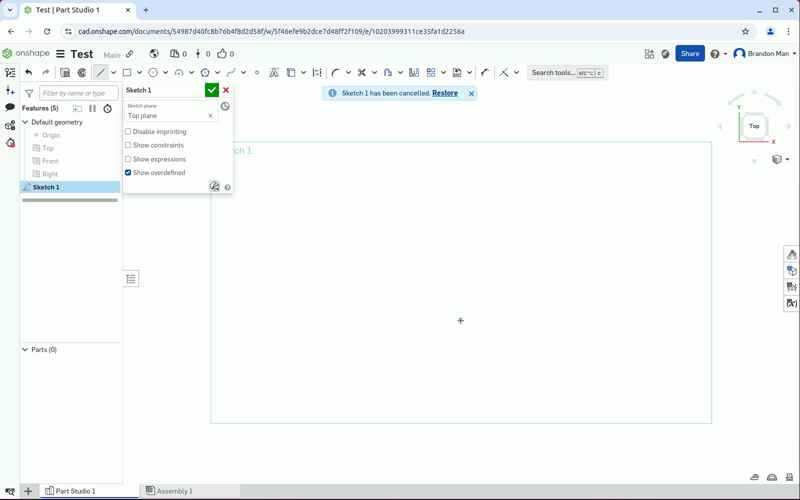
key_down(shift)
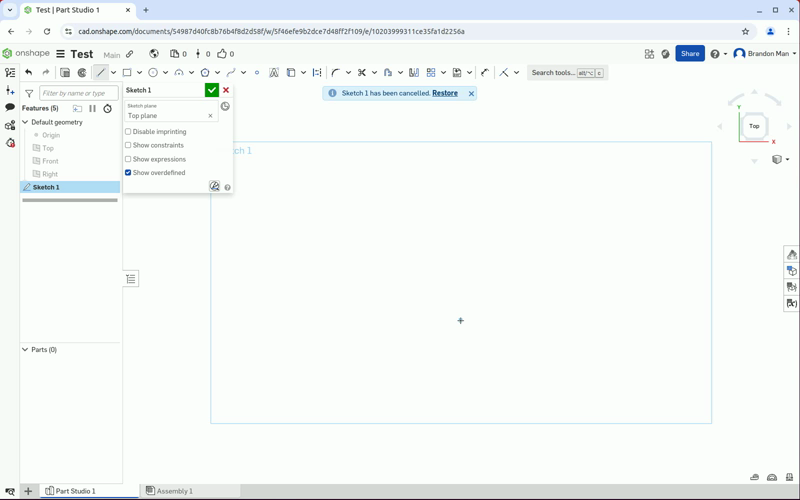
mouse_move(573, 320)
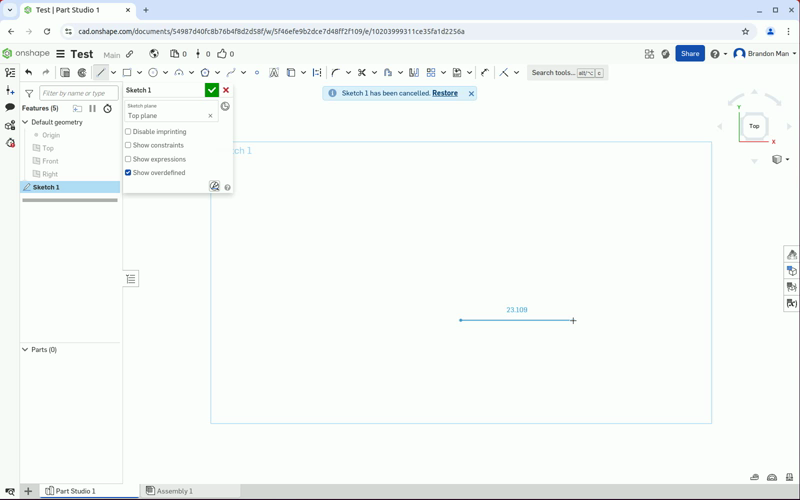
click(573, 320)
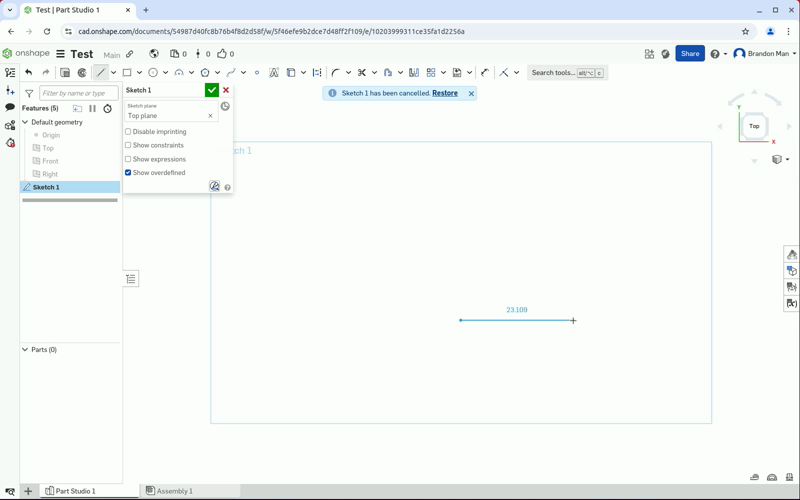
key_up(shift)
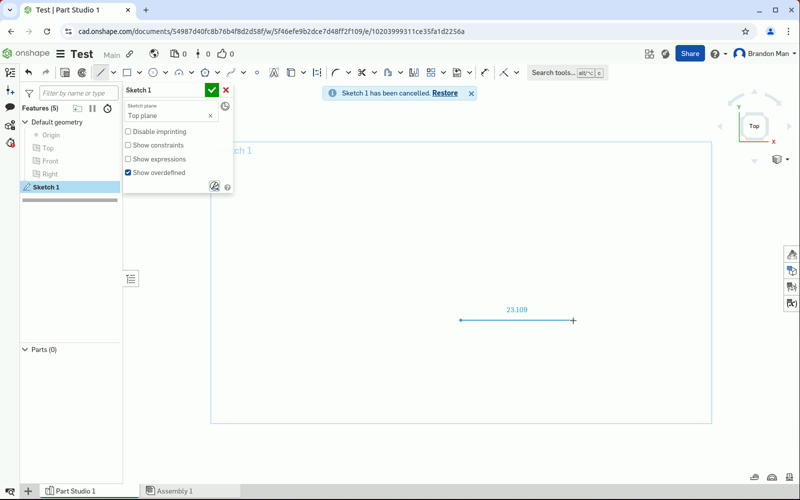
key_down(shift)
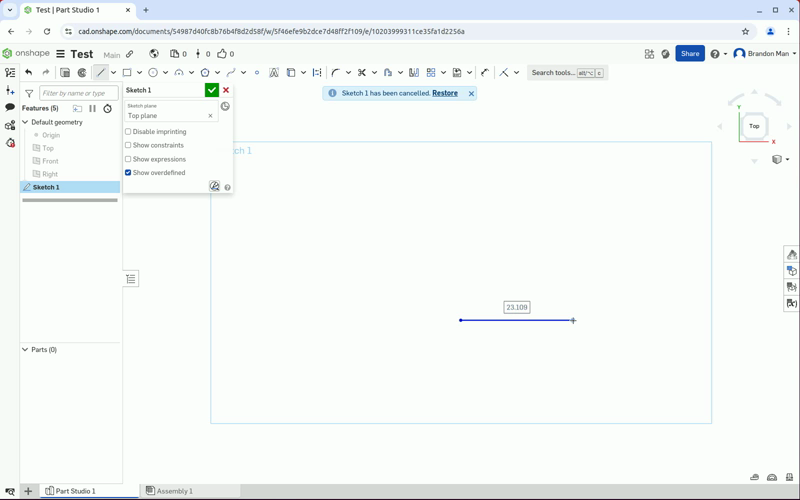
mouse_move(589, 320)
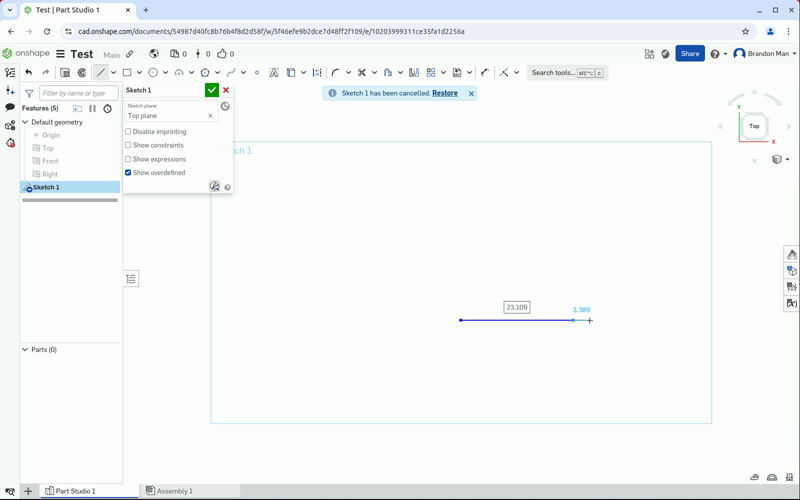
mouse_move(573, 282)
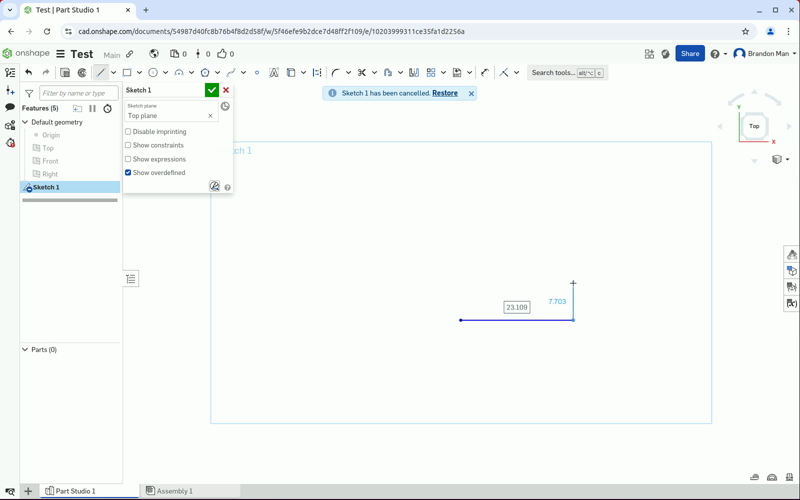
click(573, 282)
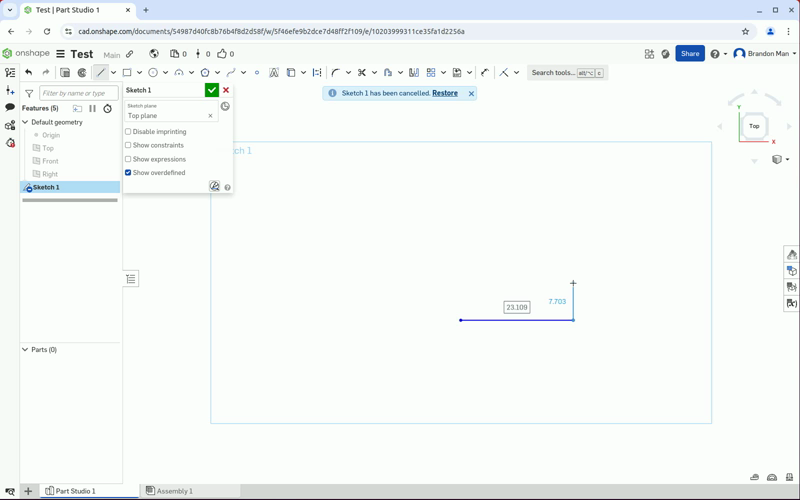
key_up(shift)
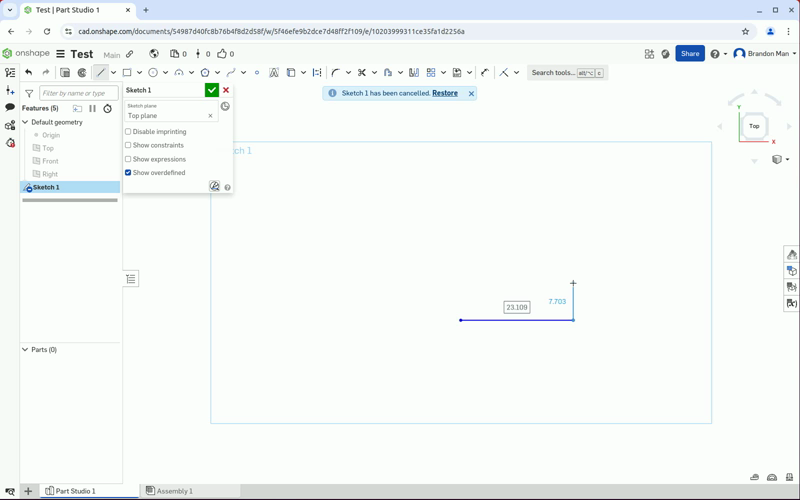
key_down(shift)
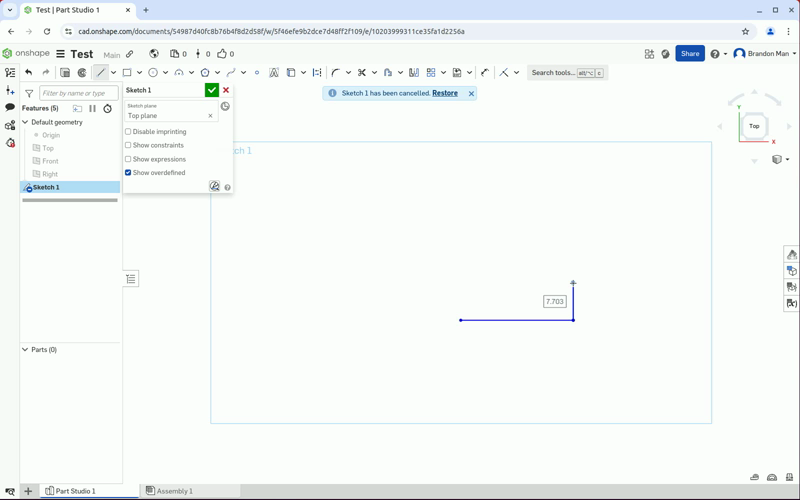
mouse_move(589, 282)
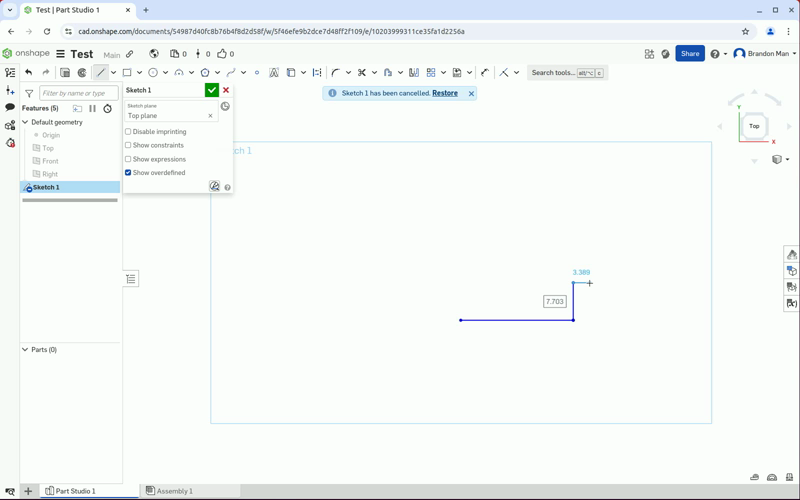
mouse_move(535, 282)
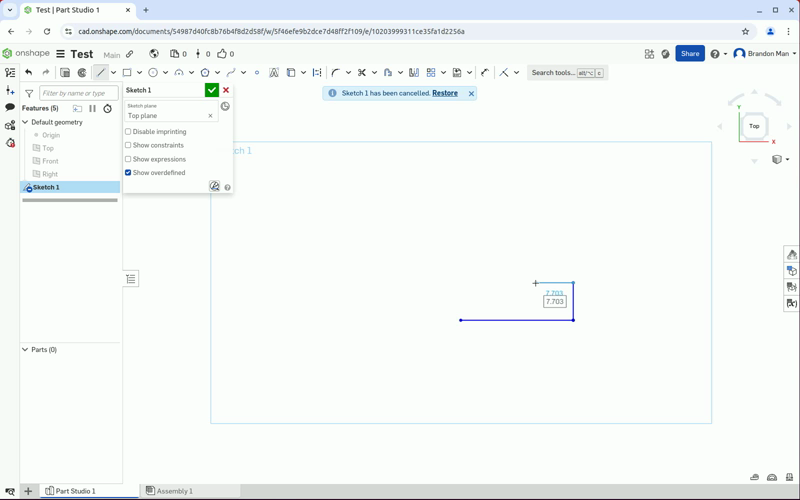
click(535, 282)
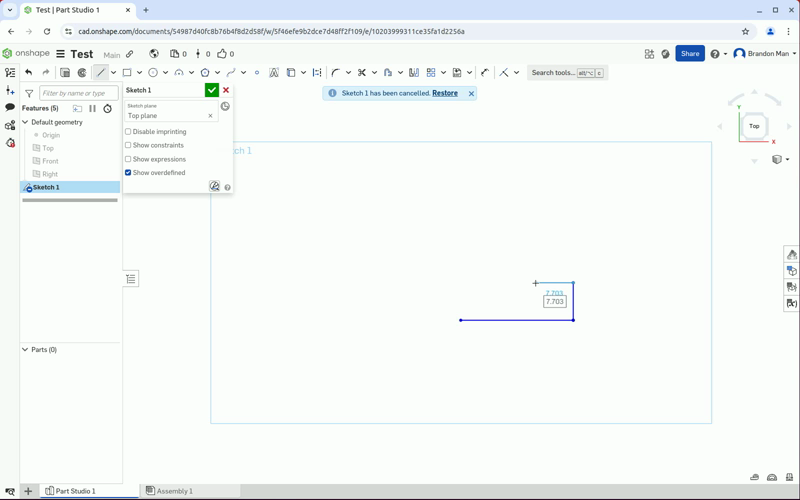
key_up(shift)
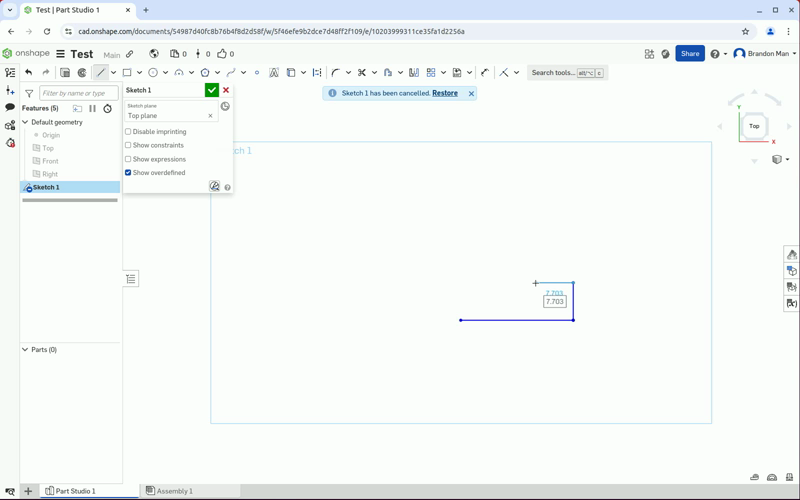
key_down(shift)
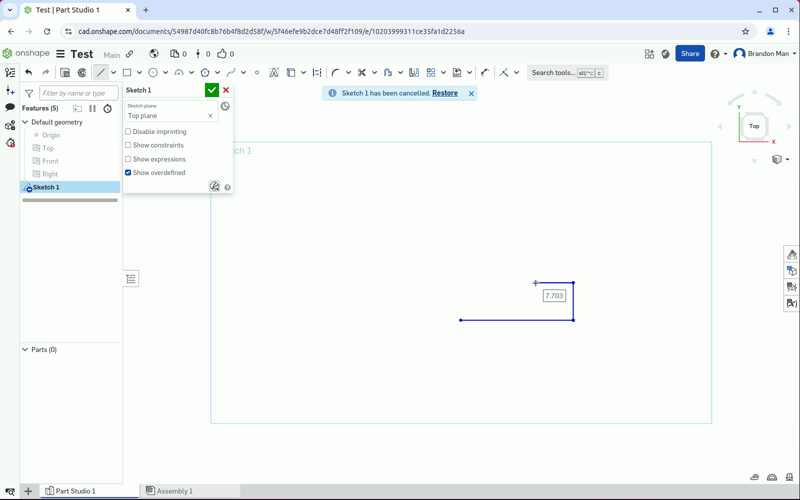
mouse_move(460, 282)
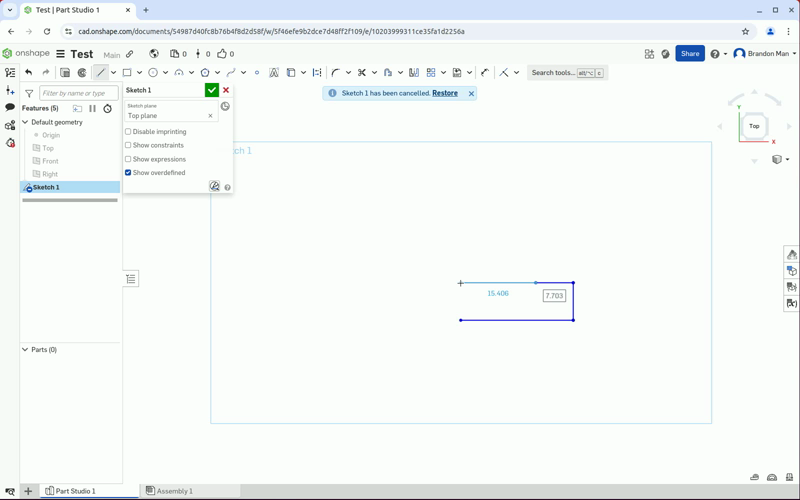
click(460, 282)
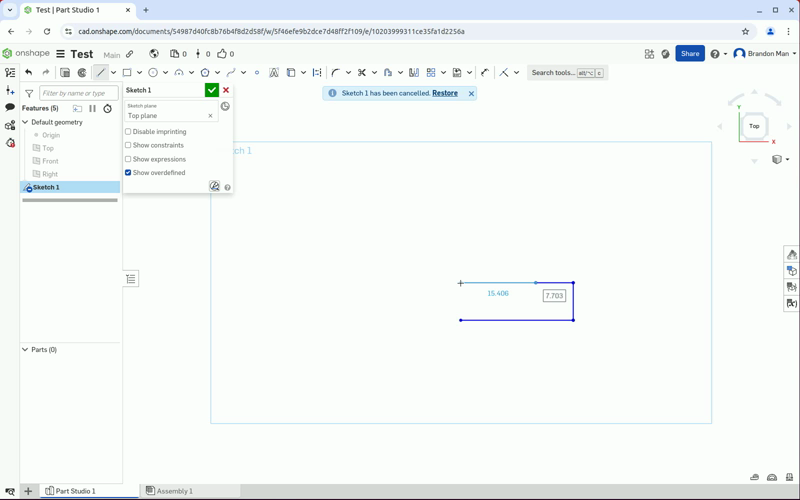
key_up(shift)
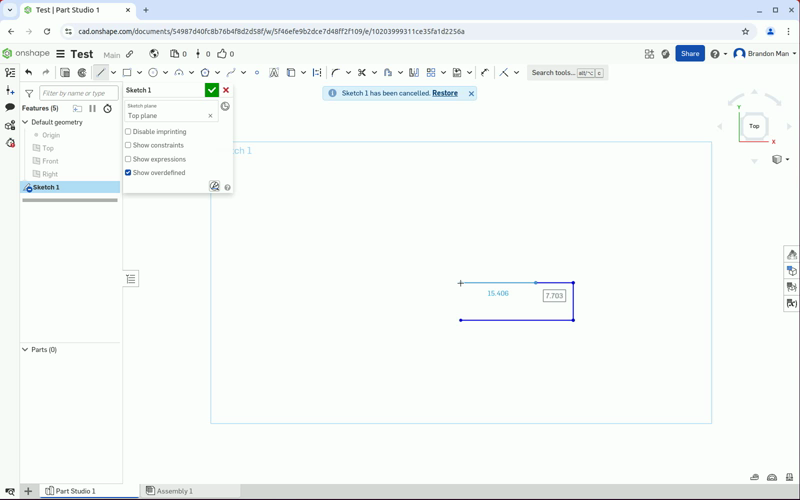
mouse_move(490, 282)
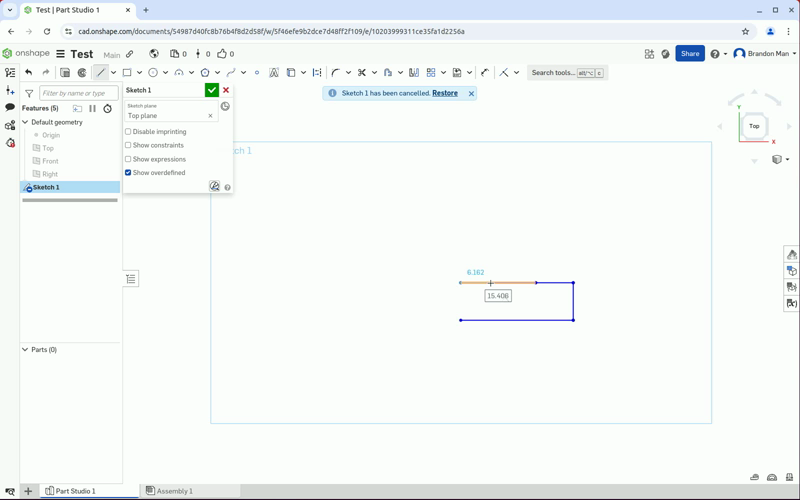
key_down(shift)
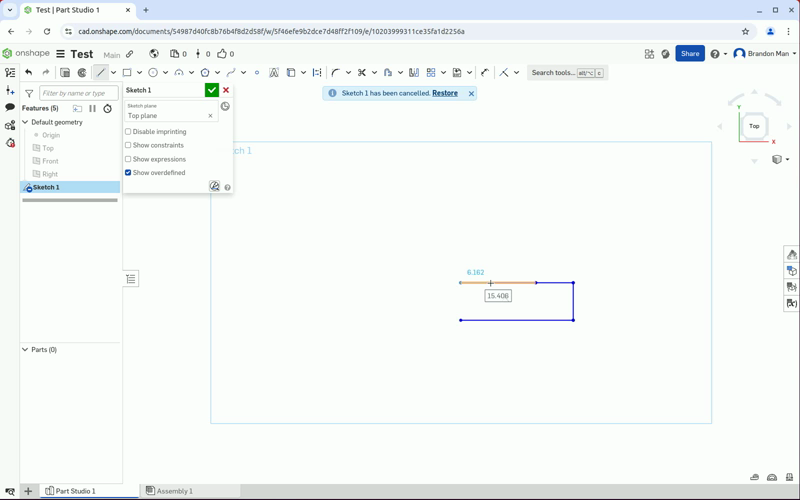
mouse_move(460, 320)
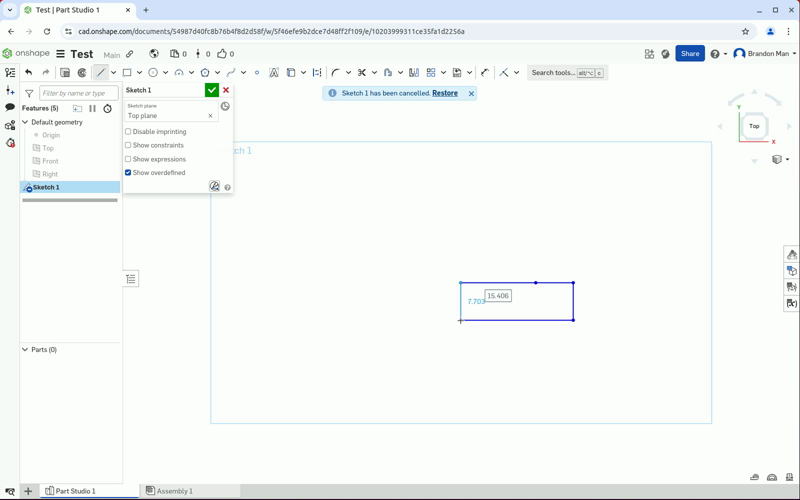
key_up(shift)
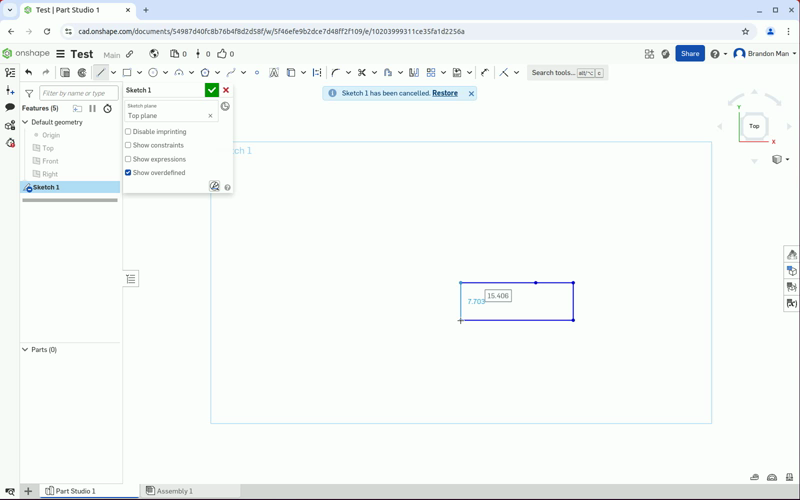
click(460, 320)
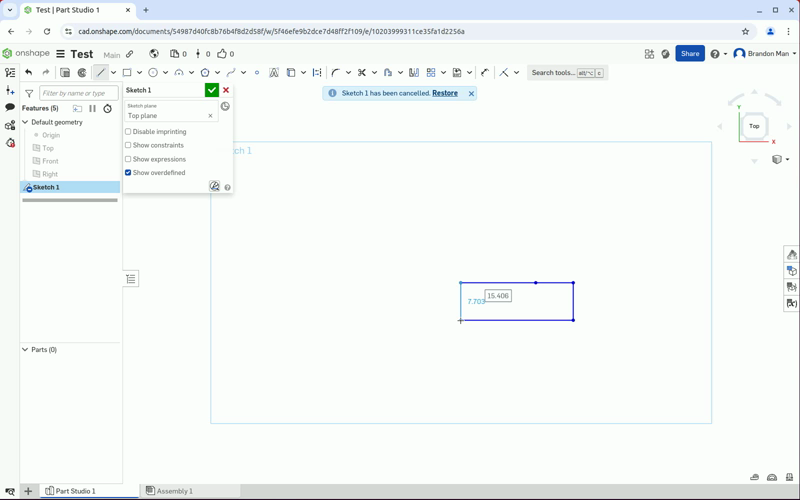
key(esc)
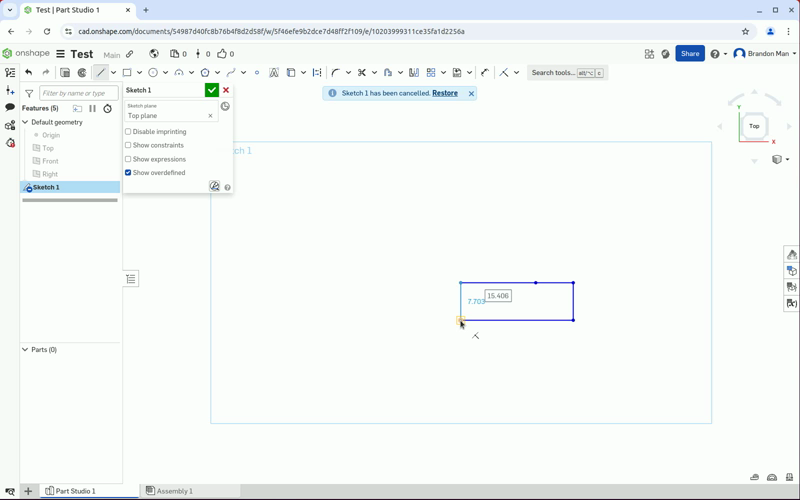
mouse_move(482, 317)
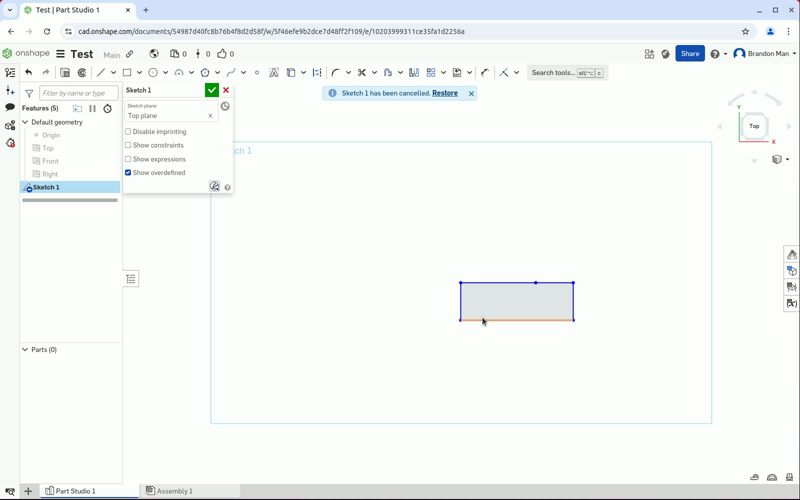
click(482, 317)
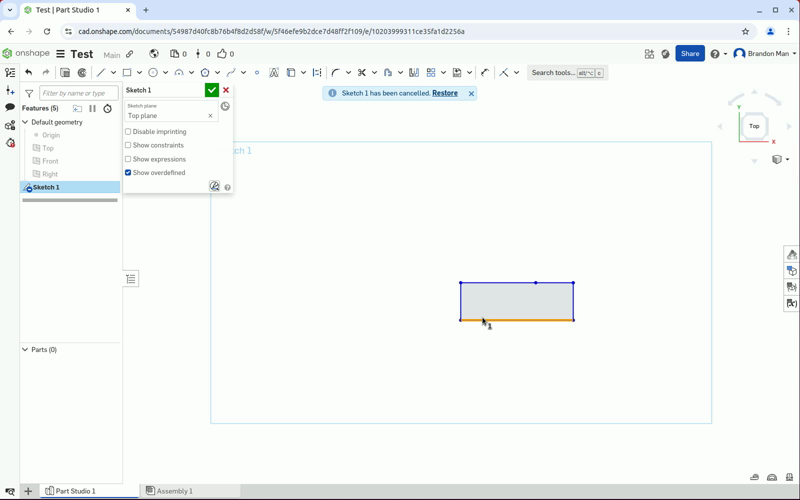
mouse_move(73, 352)
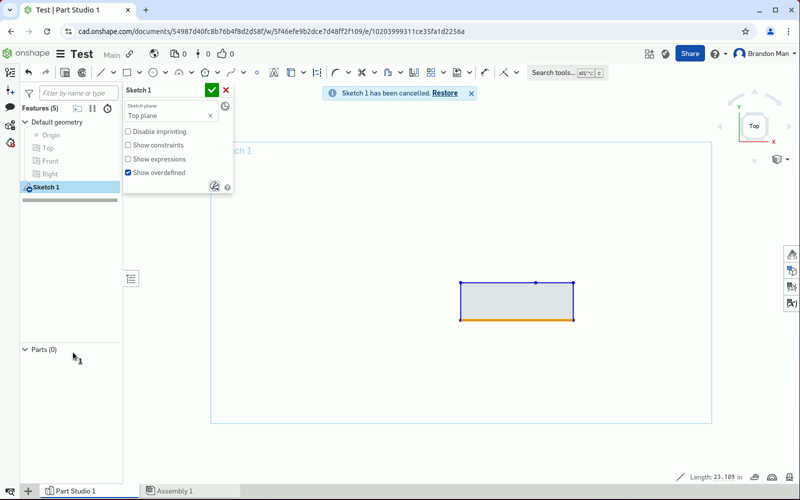
key(shift+y)
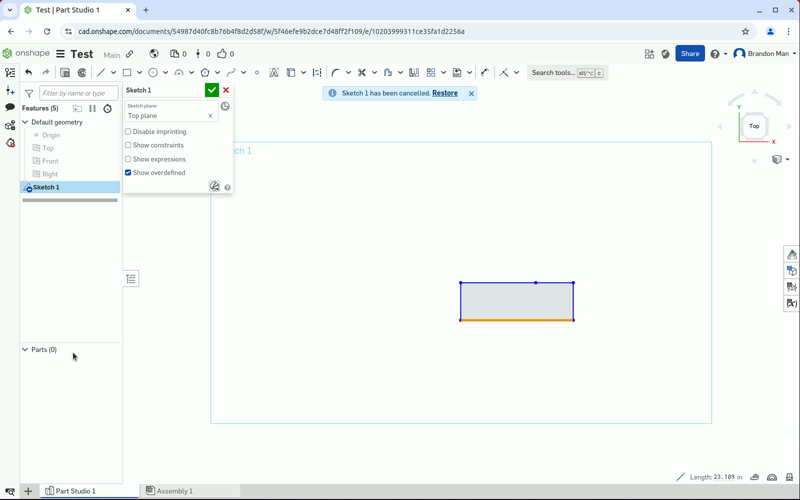
key(shift+e)
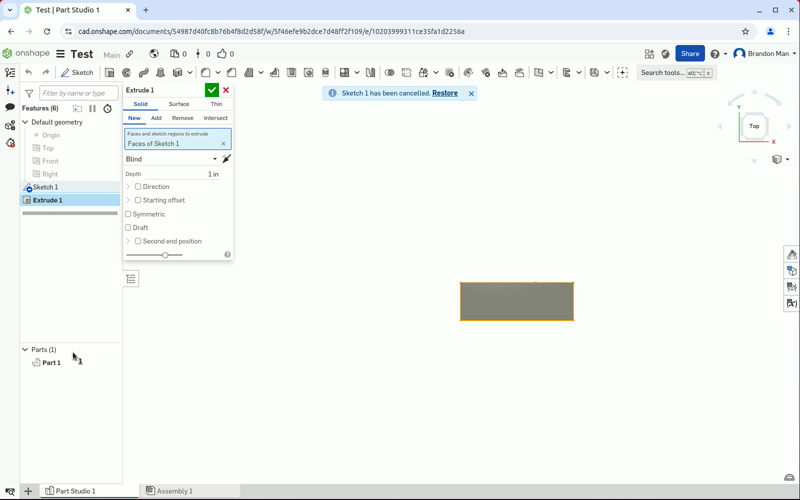
mouse_move(143, 106)
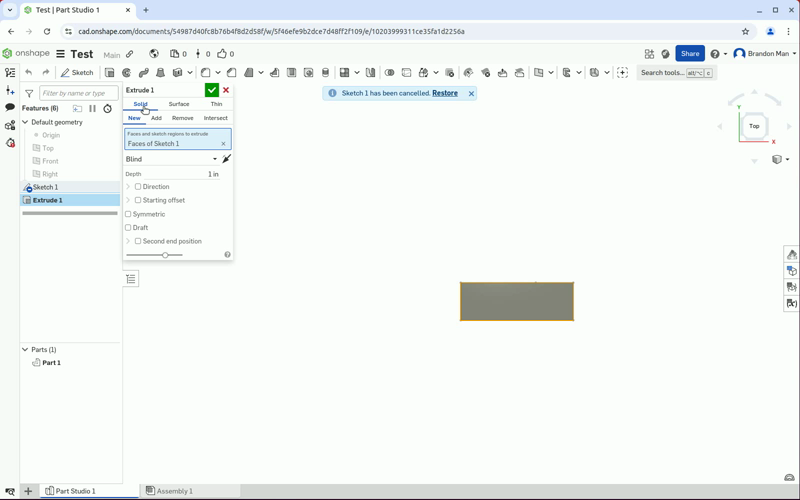
click(143, 106)
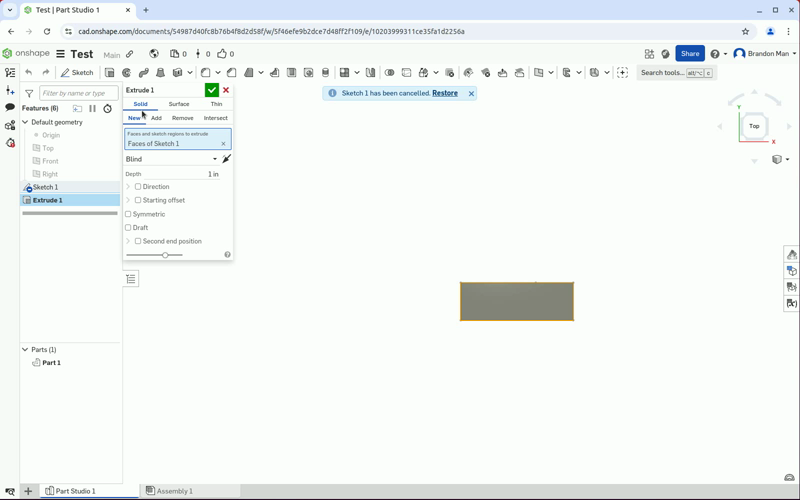
mouse_move(137, 120)
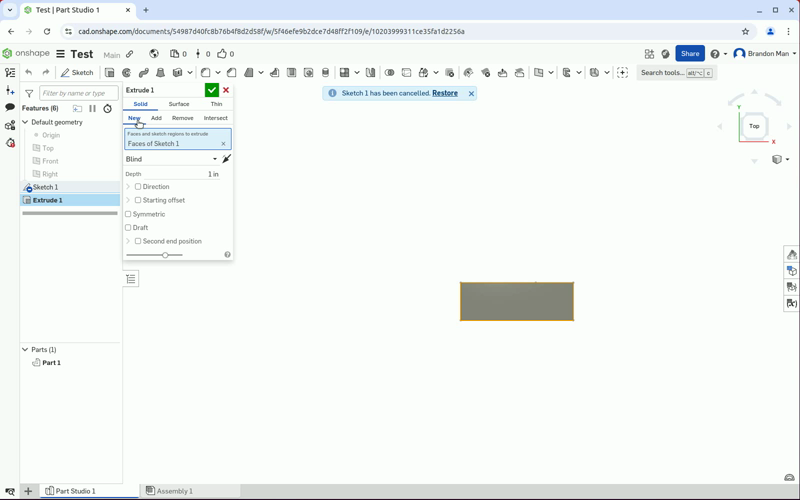
click(137, 120)
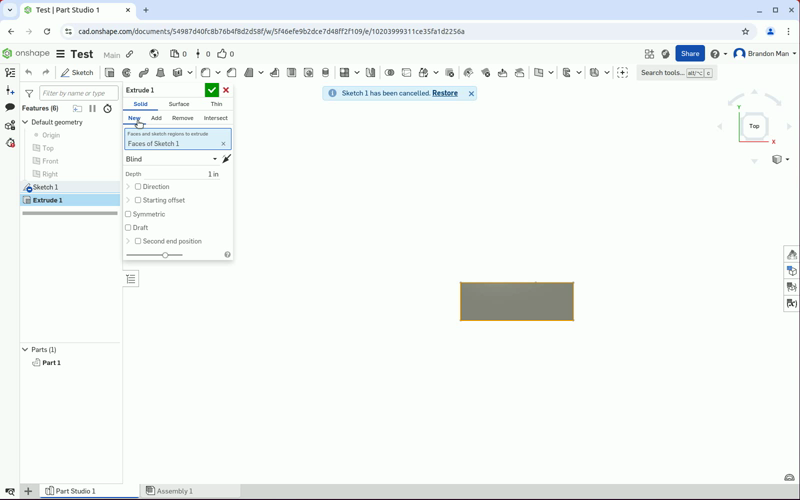
key(tab, 4)
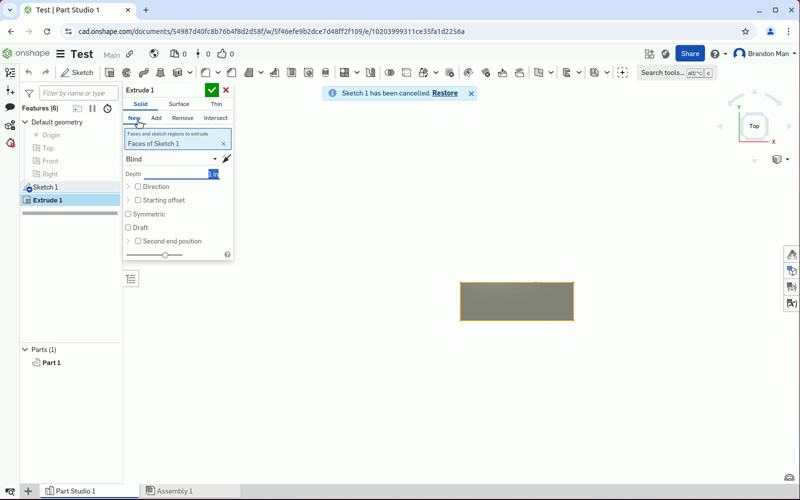
text(7.703)
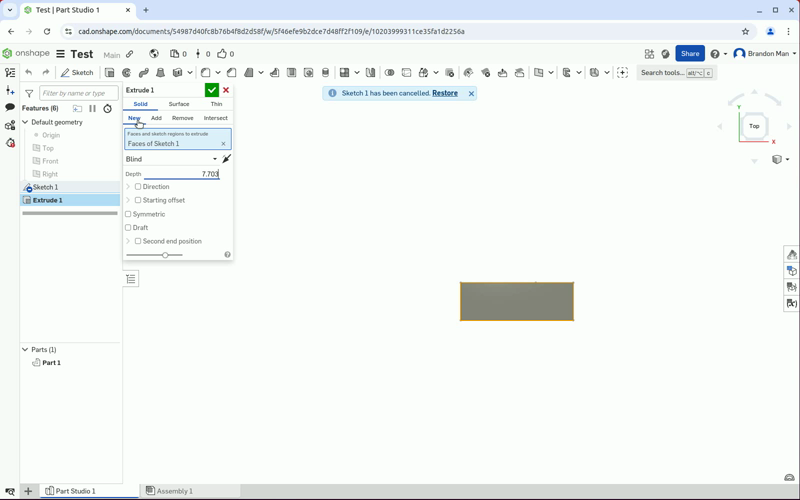
key(enter)
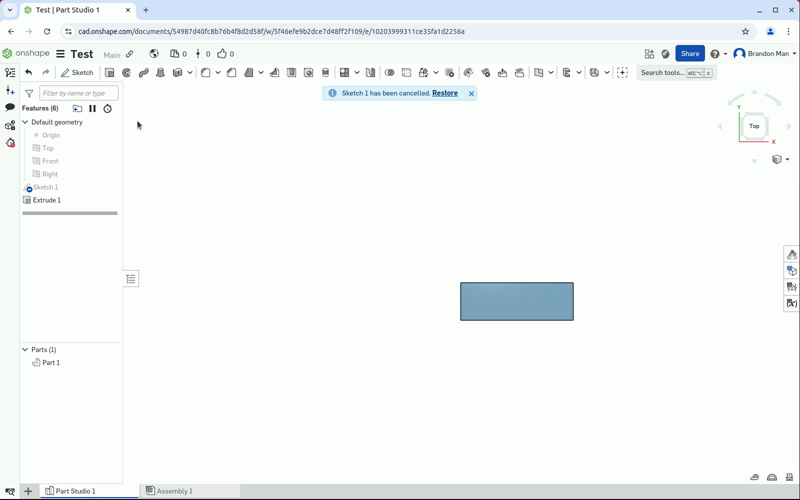
key(shift+h)
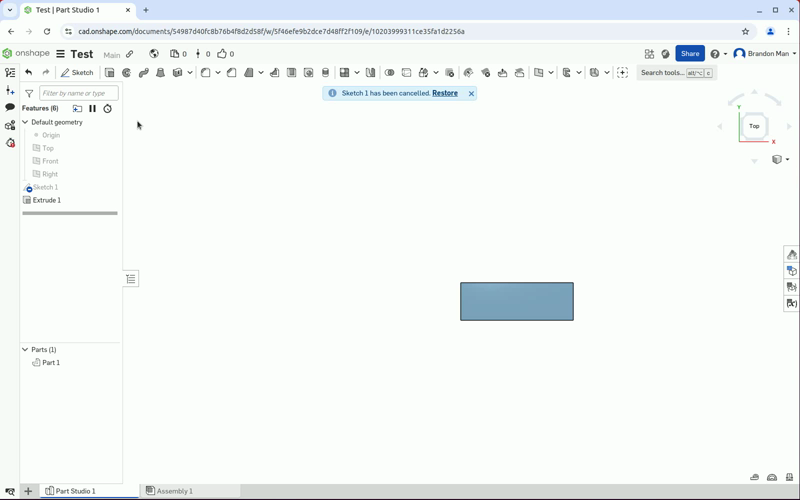
key(shift+h)
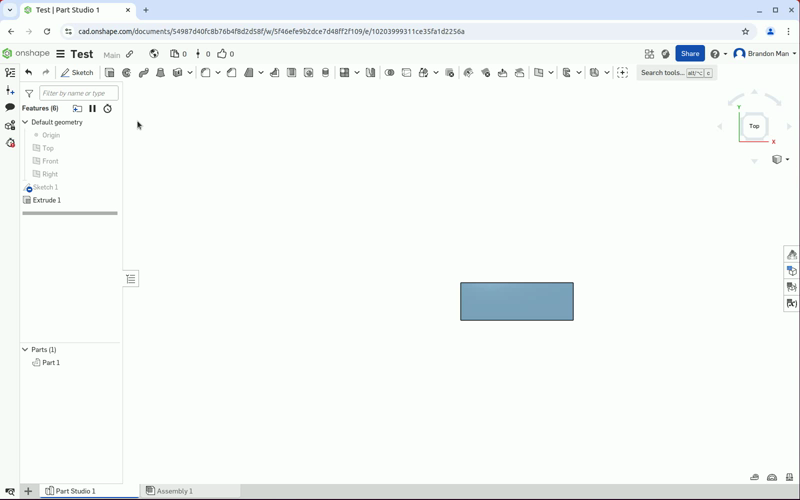
mouse_move(73, 189)
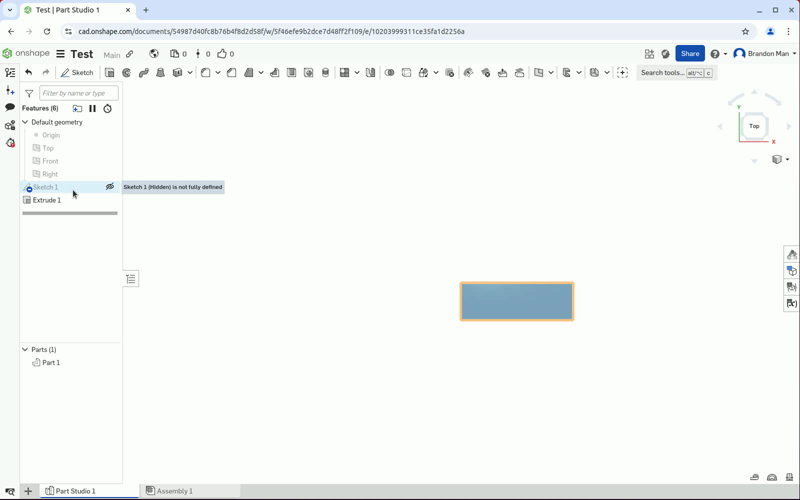
click(73, 189)
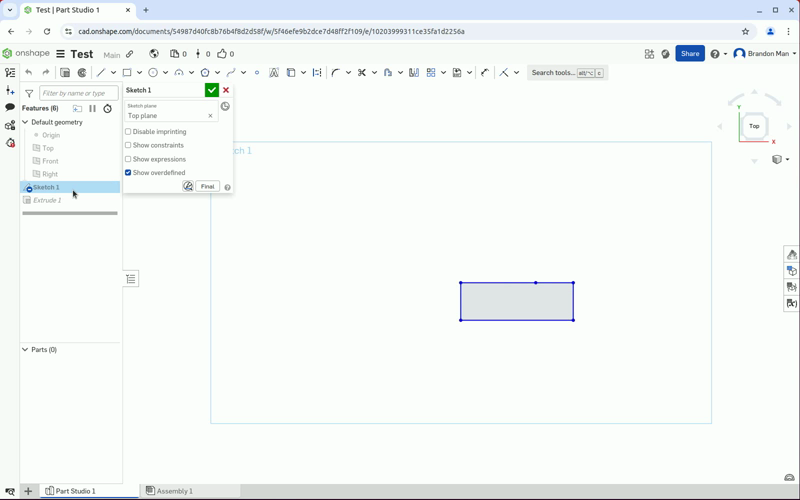
mouse_move(229, 92)
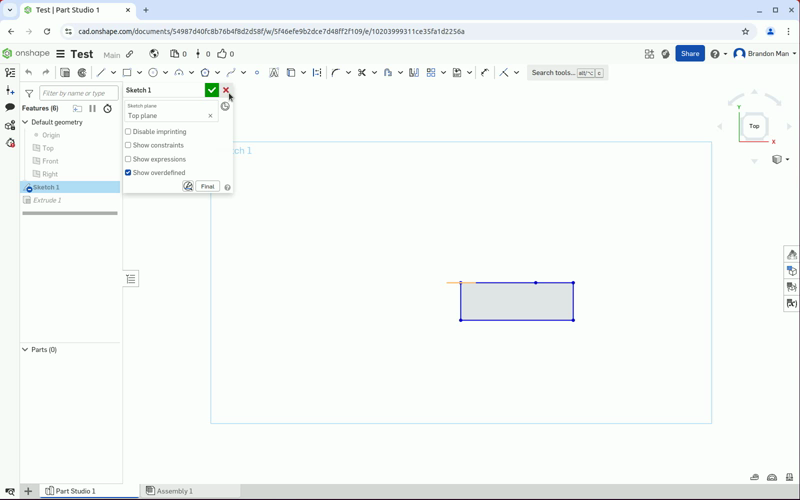
click(229, 92)
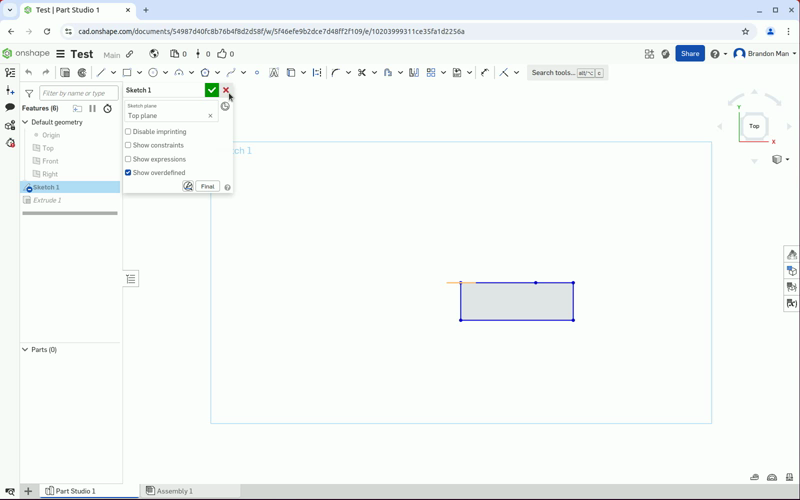
key(shift+s)
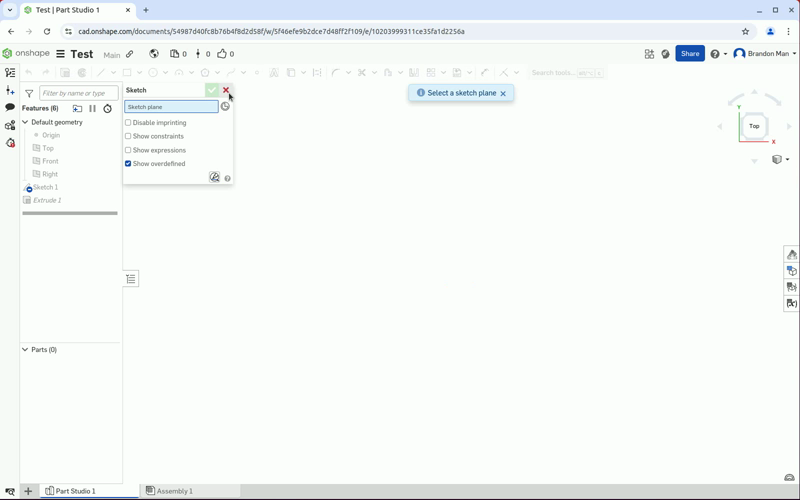
mouse_move(73, 150)
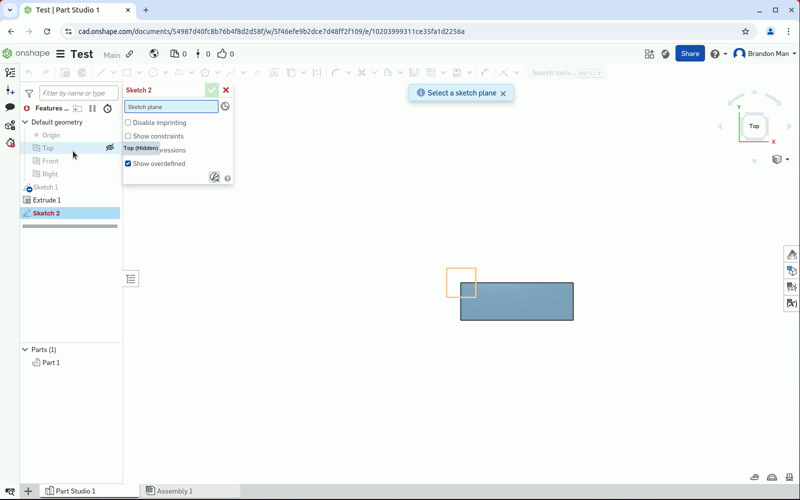
click(73, 150)
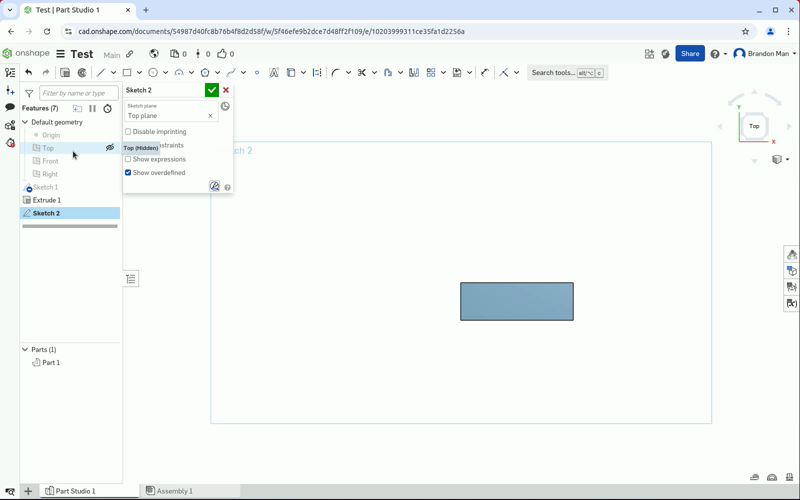
mouse_move(73, 352)
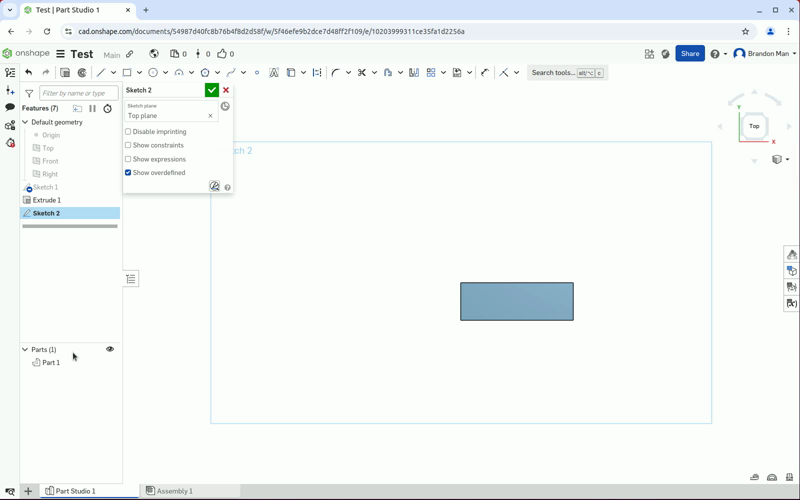
key(y)
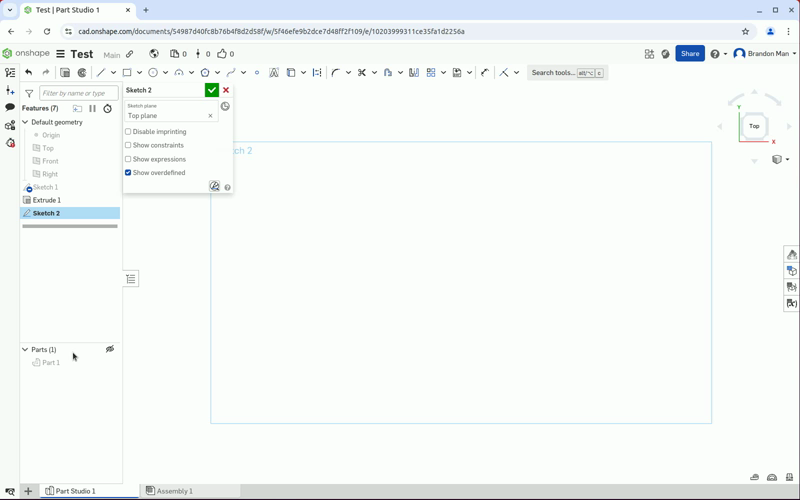
key(l)
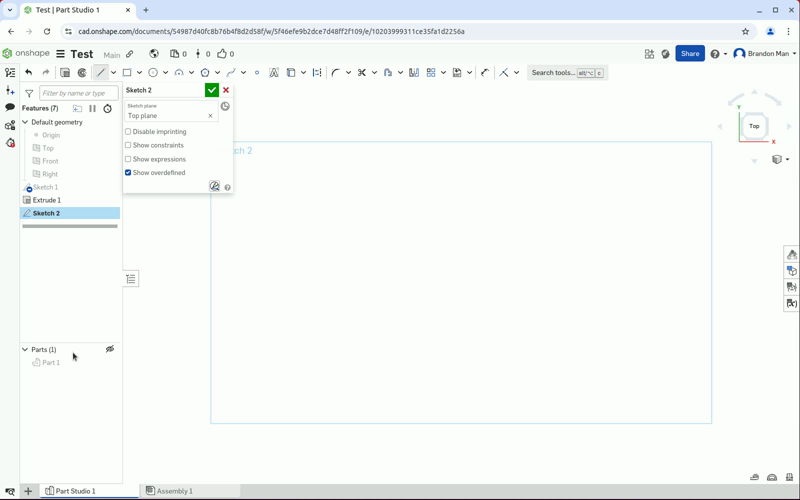
key_down(shift)
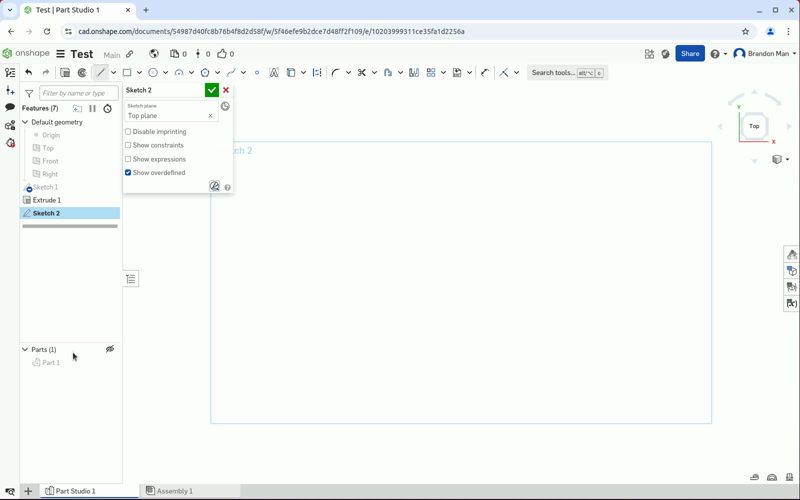
mouse_move(498, 245)
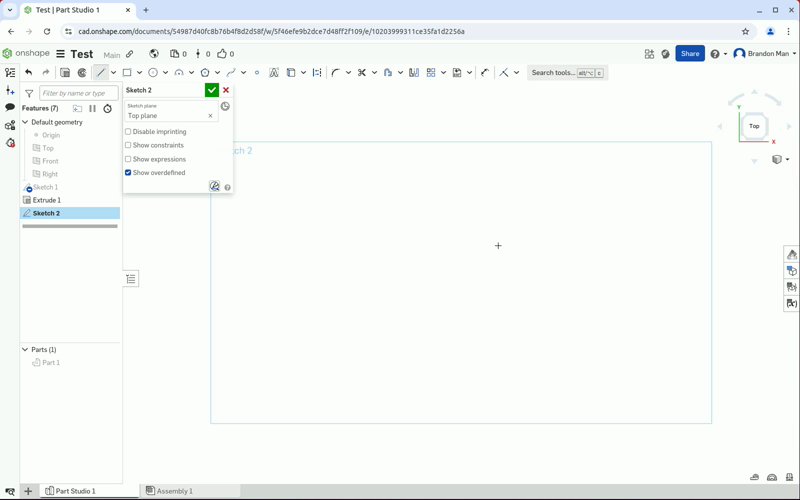
click(498, 245)
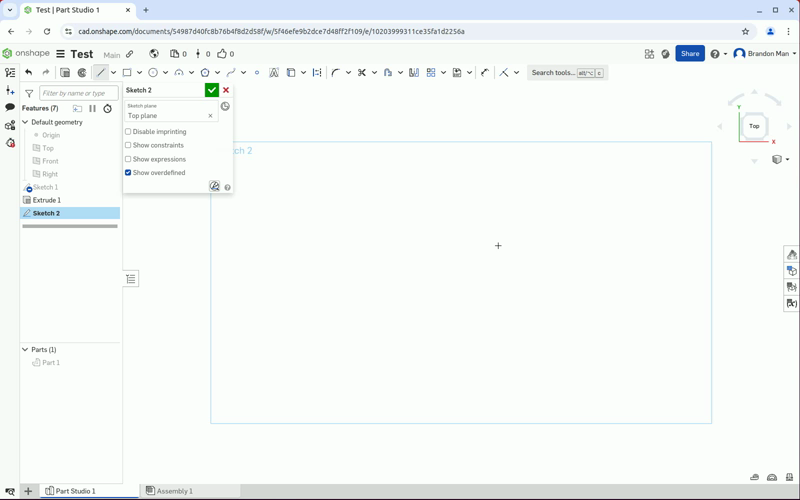
key_up(shift)
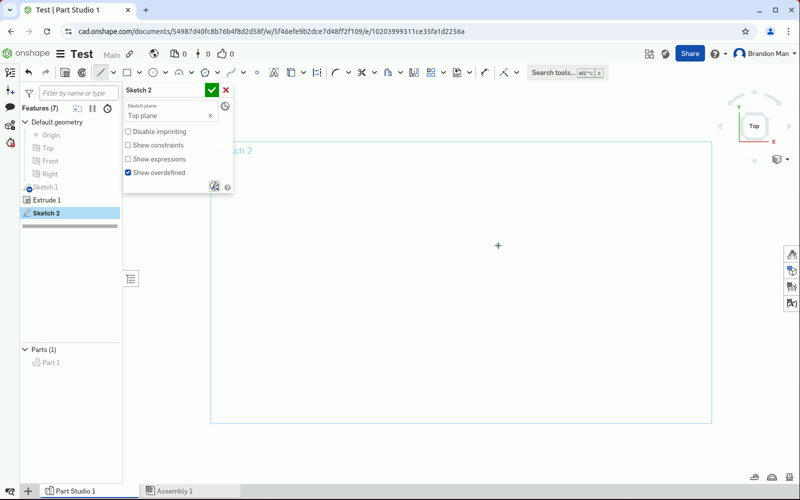
key_down(shift)
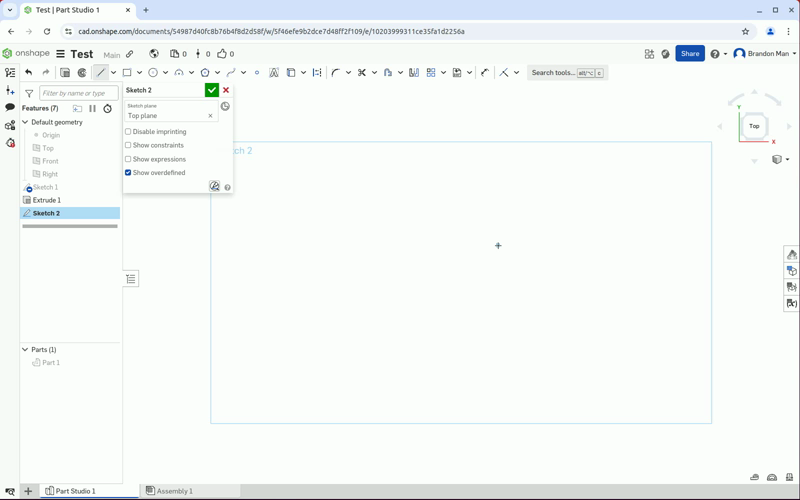
mouse_move(528, 245)
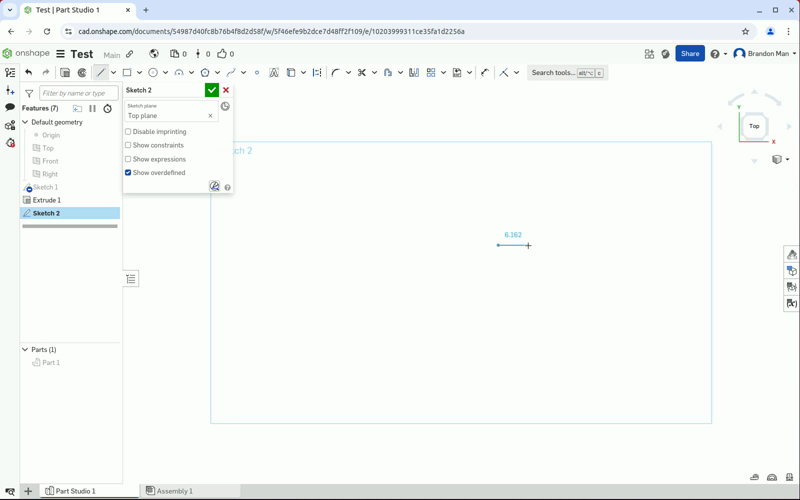
mouse_move(536, 245)
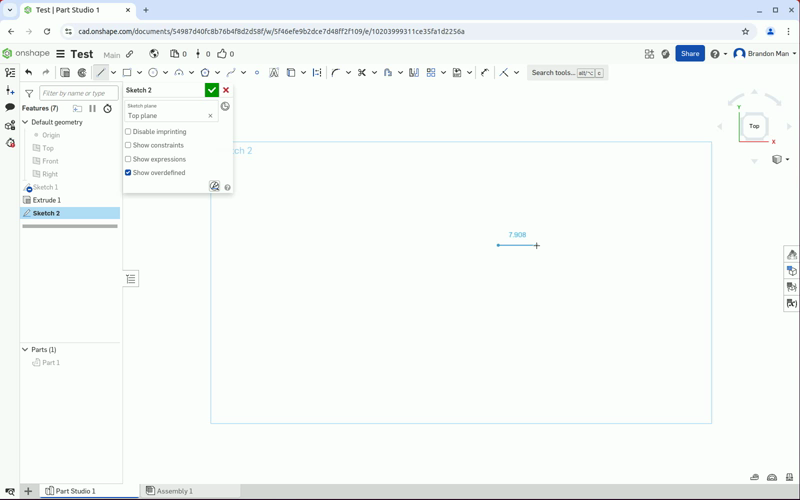
click(536, 245)
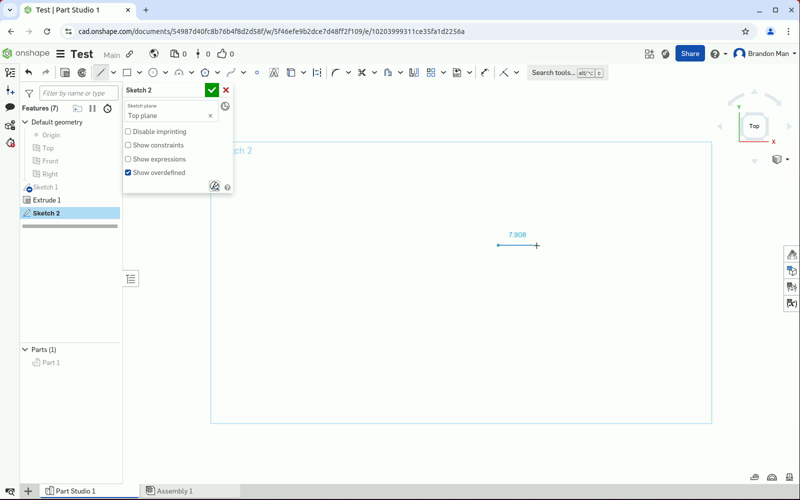
key_up(shift)
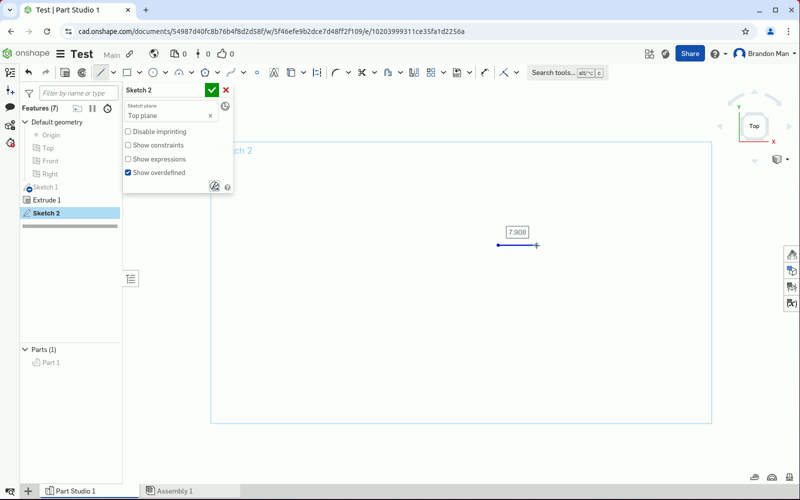
key_down(shift)
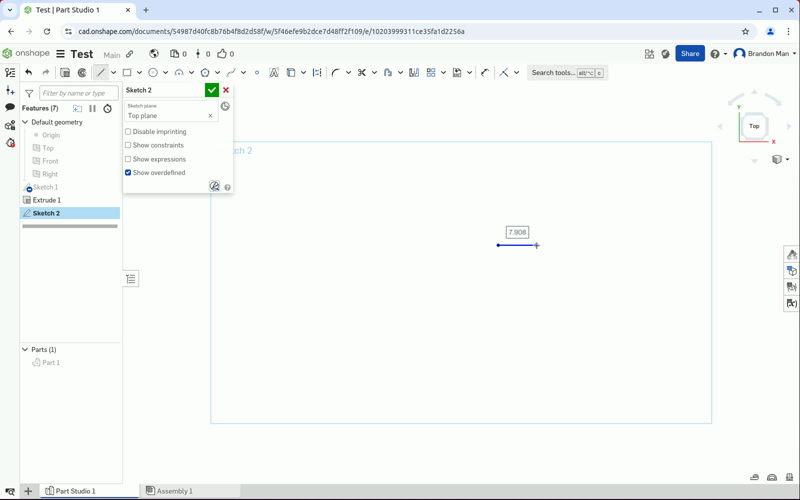
mouse_move(566, 245)
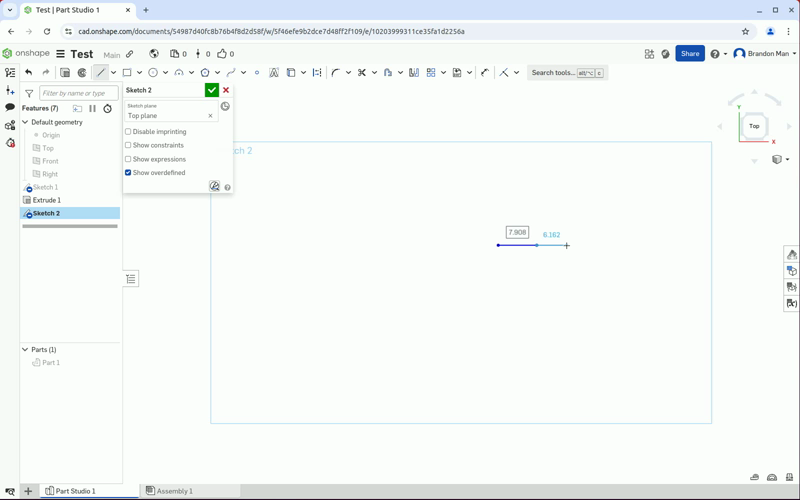
mouse_move(536, 207)
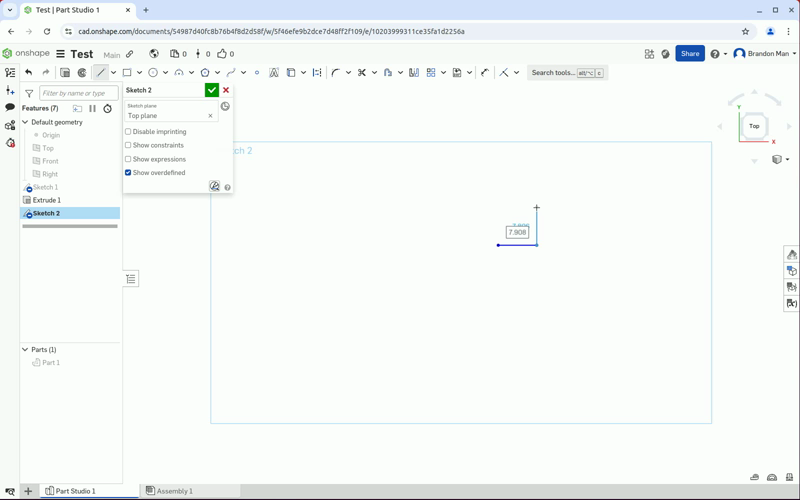
click(536, 207)
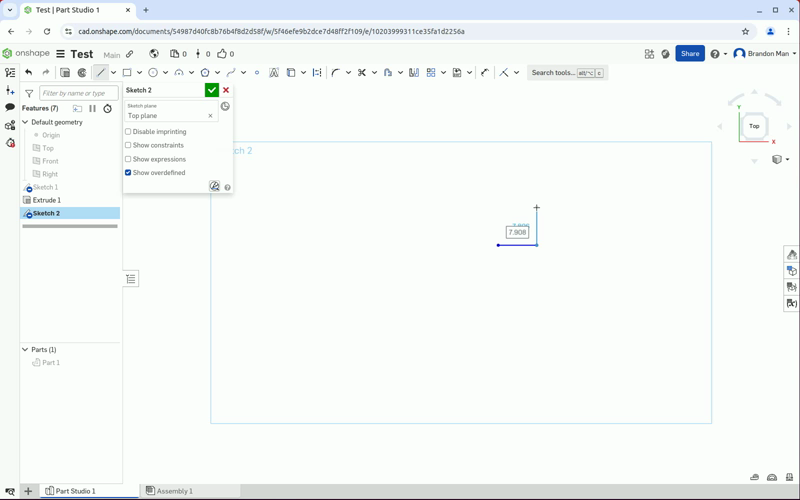
key_up(shift)
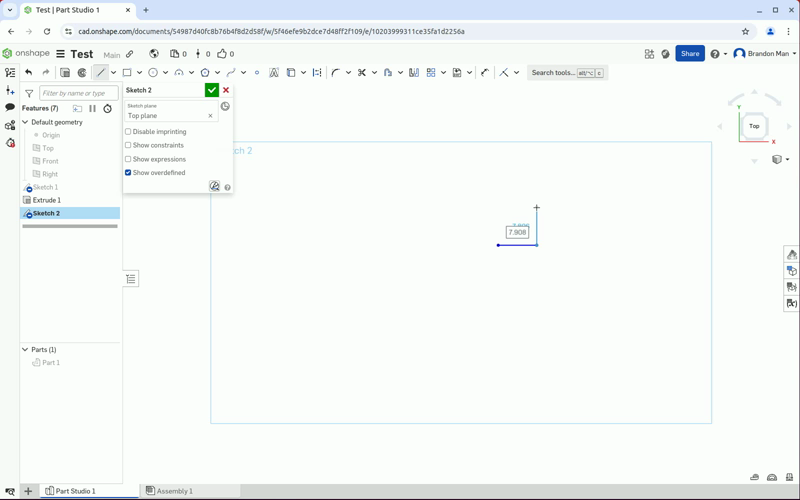
key_down(shift)
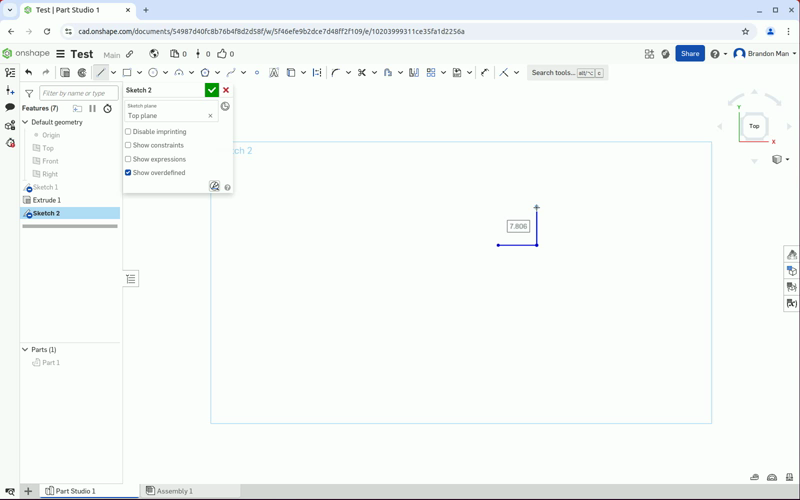
mouse_move(566, 207)
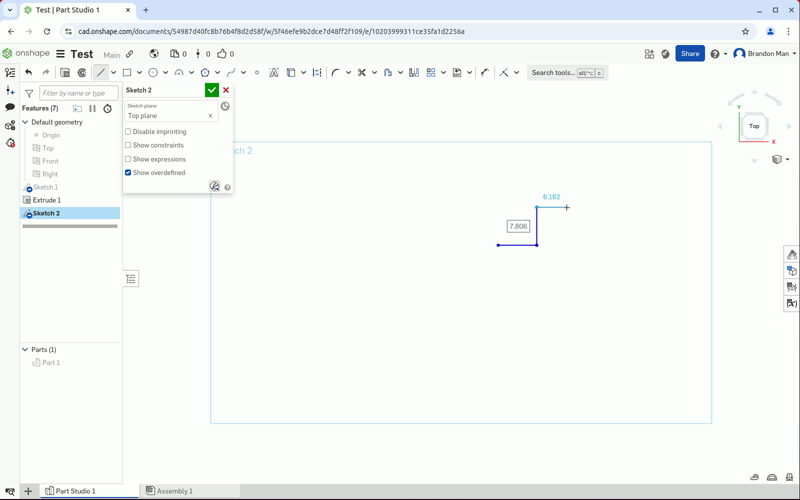
mouse_move(498, 207)
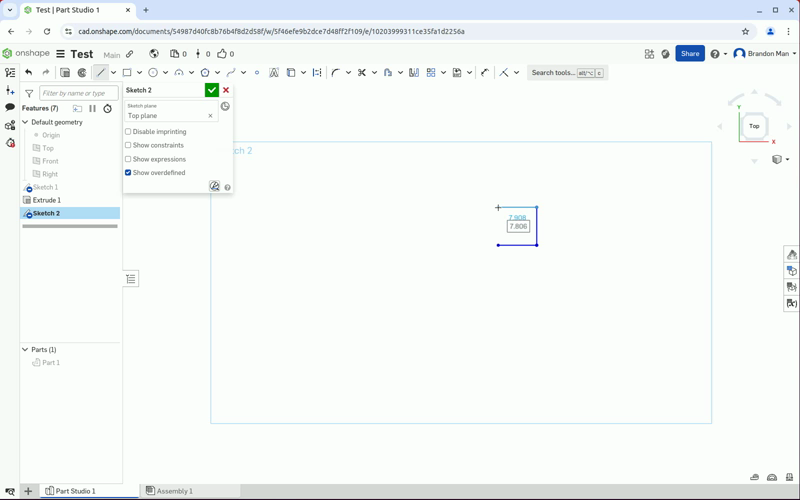
click(498, 207)
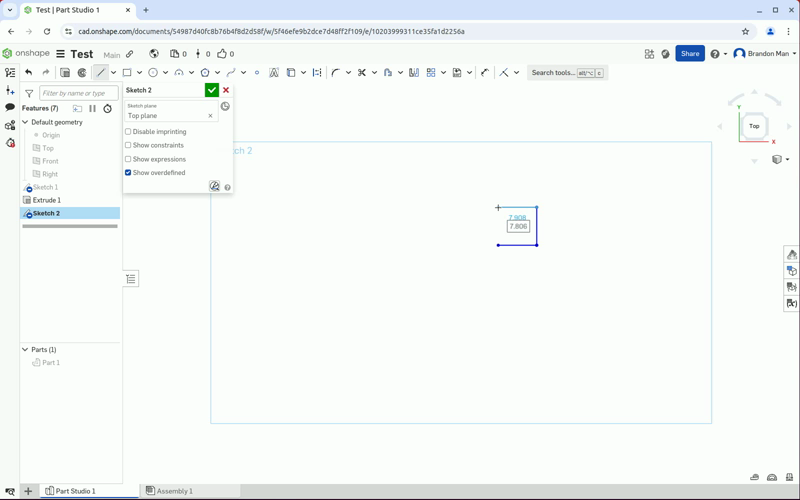
key_up(shift)
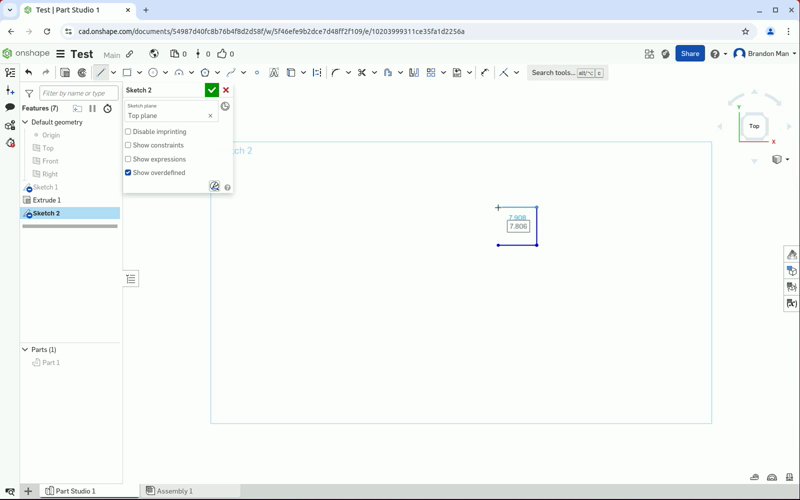
mouse_move(528, 207)
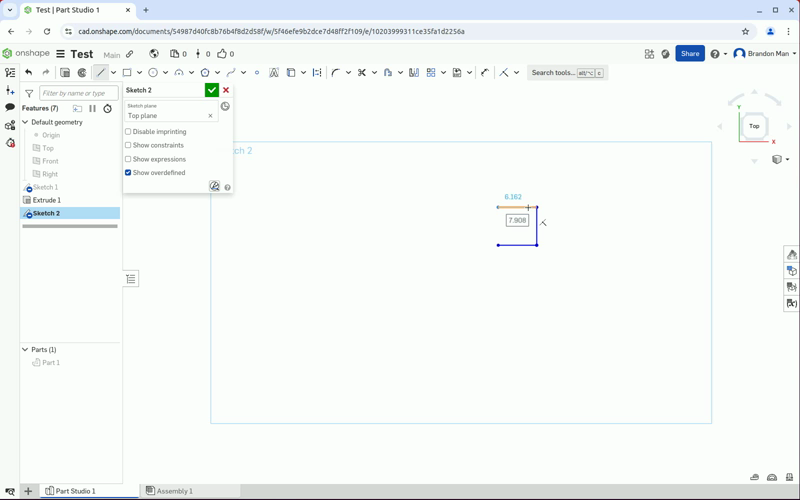
key_down(shift)
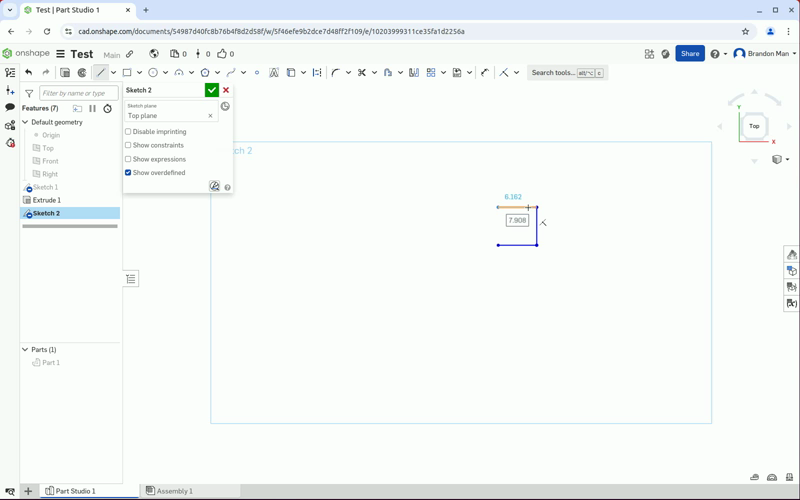
mouse_move(498, 245)
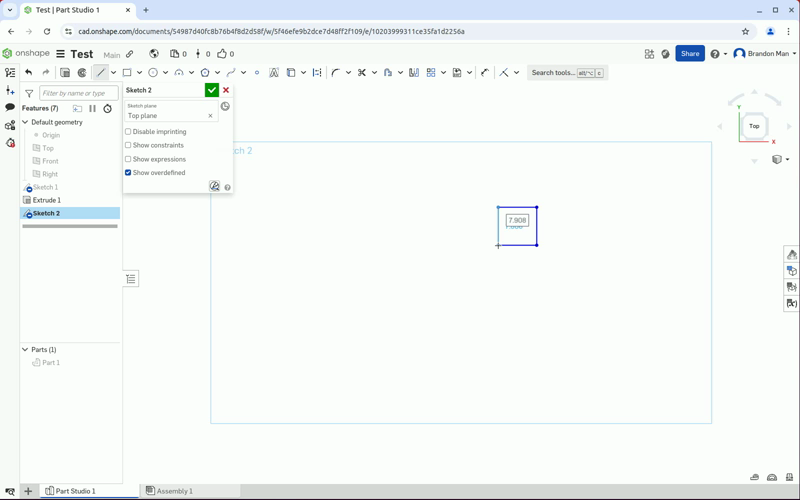
key_up(shift)
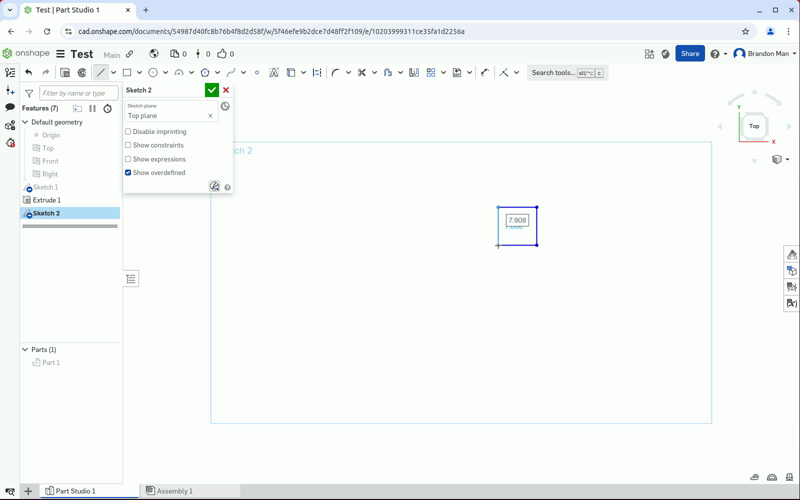
click(498, 245)
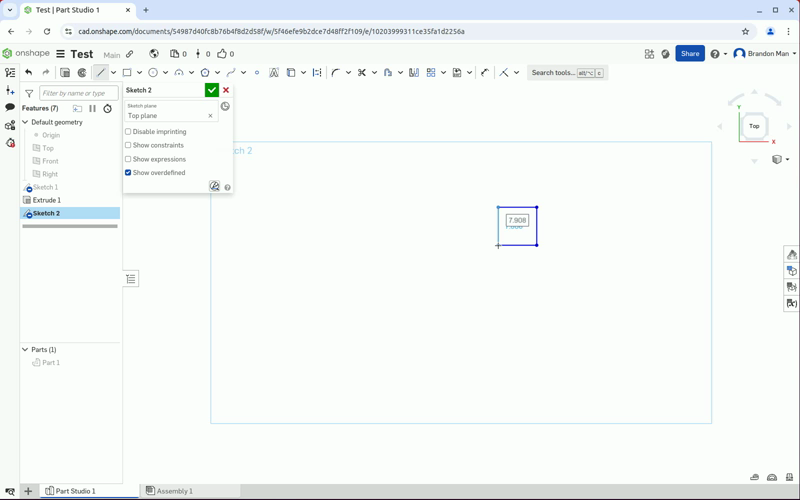
key(esc)
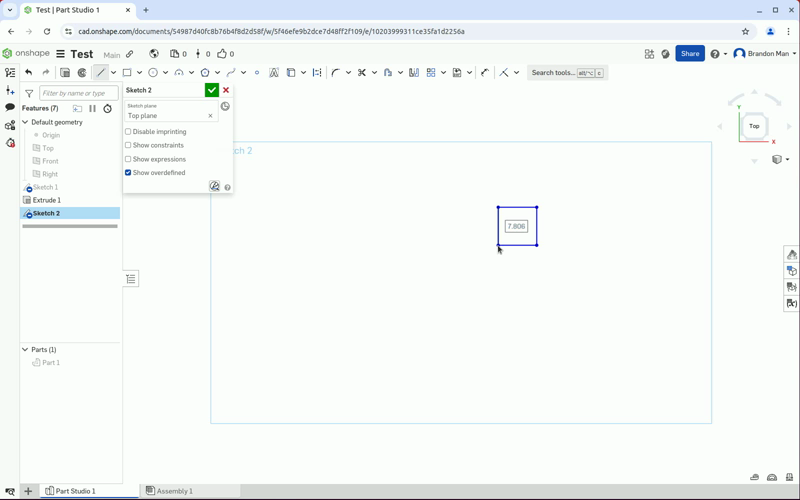
mouse_move(523, 220)
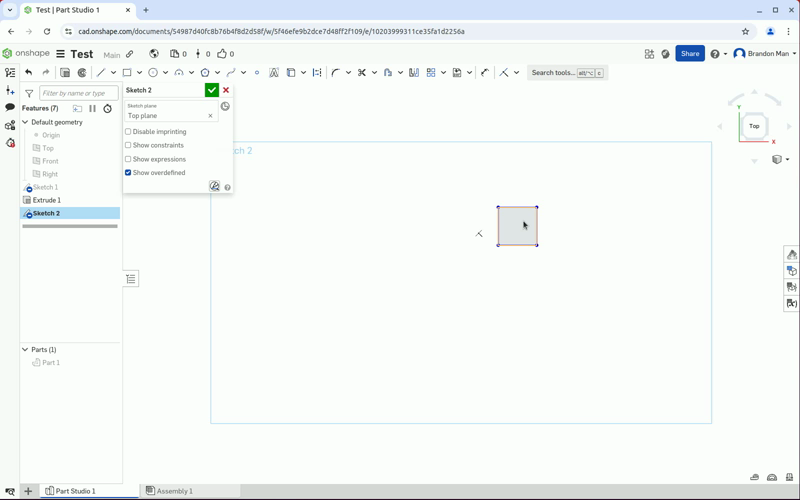
scroll(6)
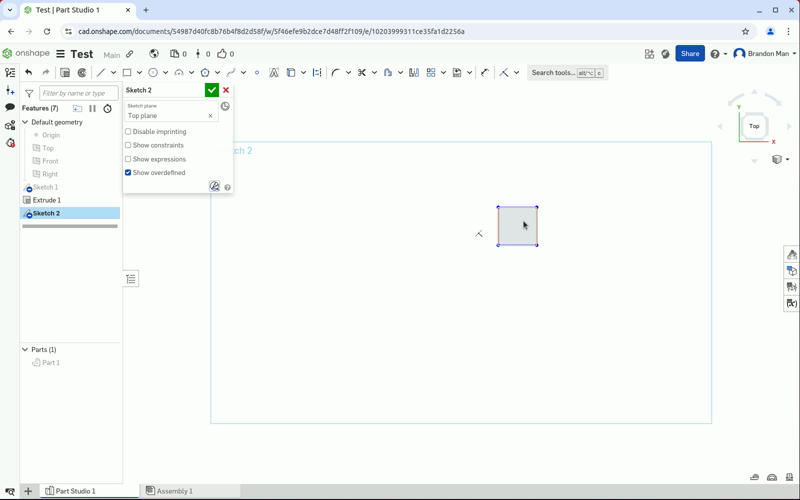
scroll(6)
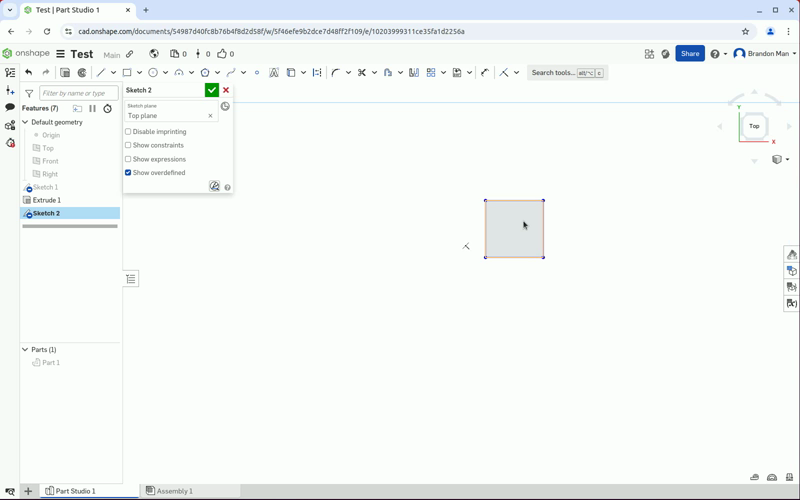
scroll(6)
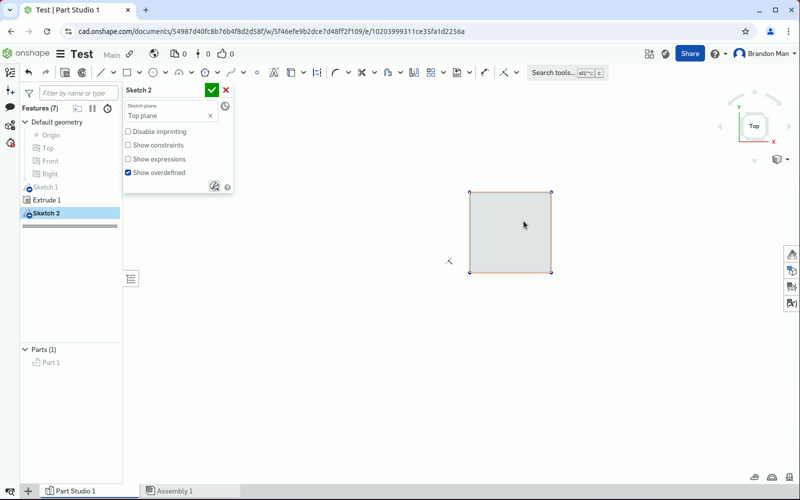
scroll(6)
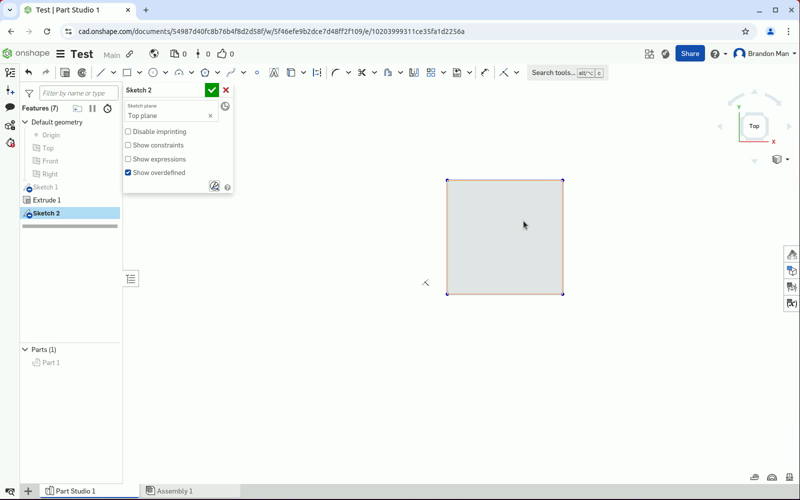
scroll(6)
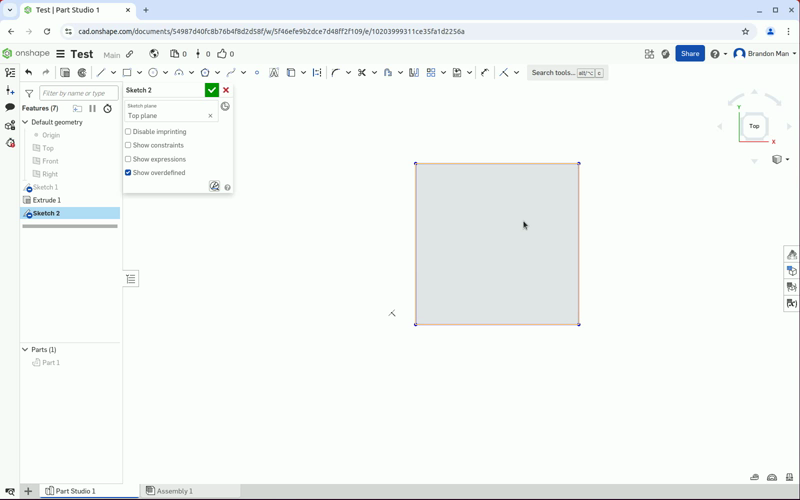
scroll(6)
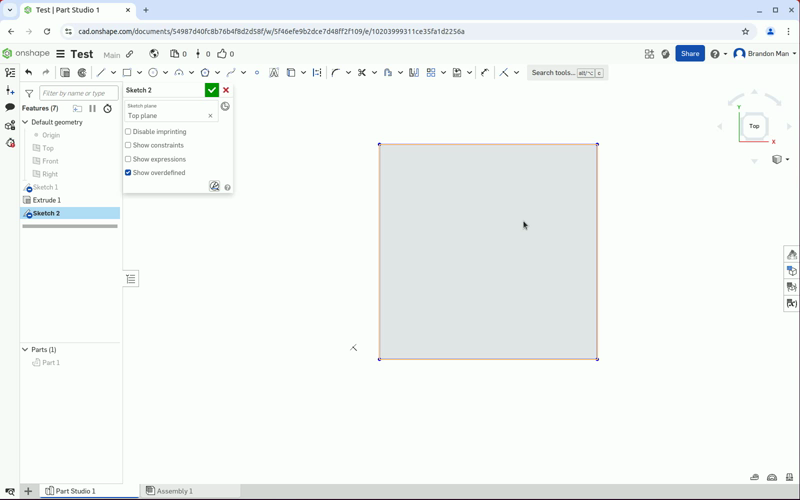
scroll(6)
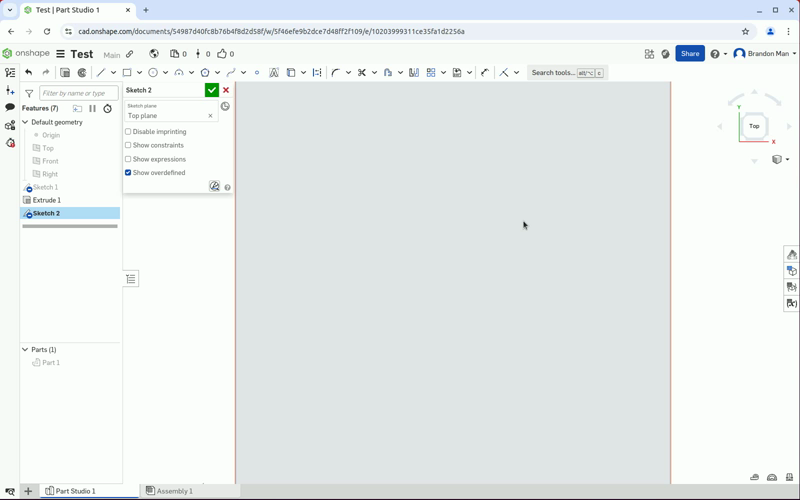
click(523, 220)
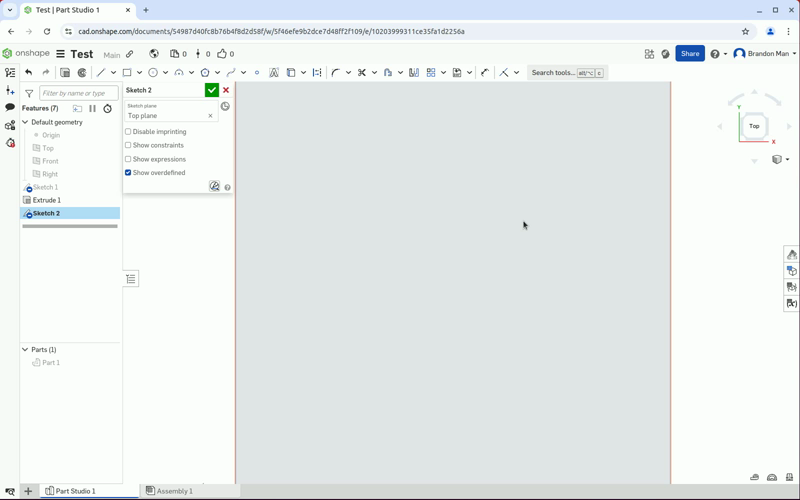
scroll(-6)
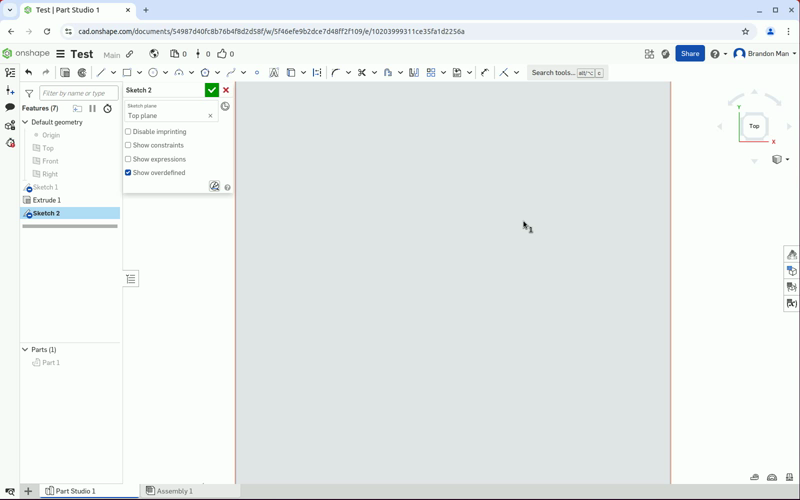
scroll(-6)
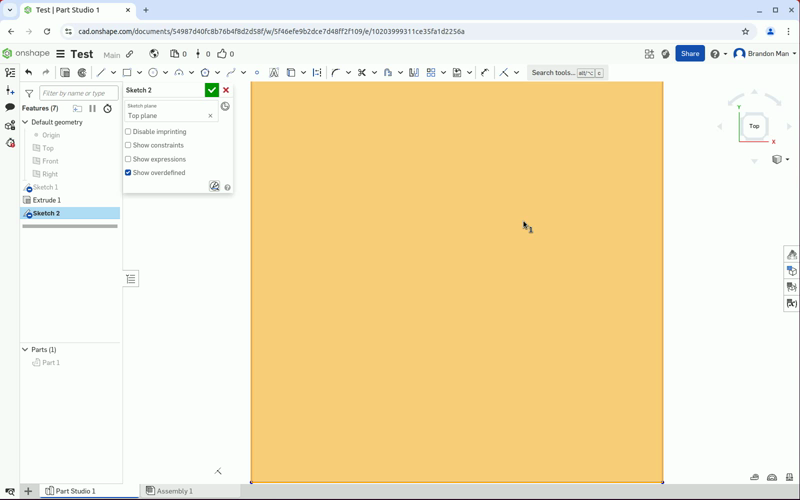
scroll(-6)
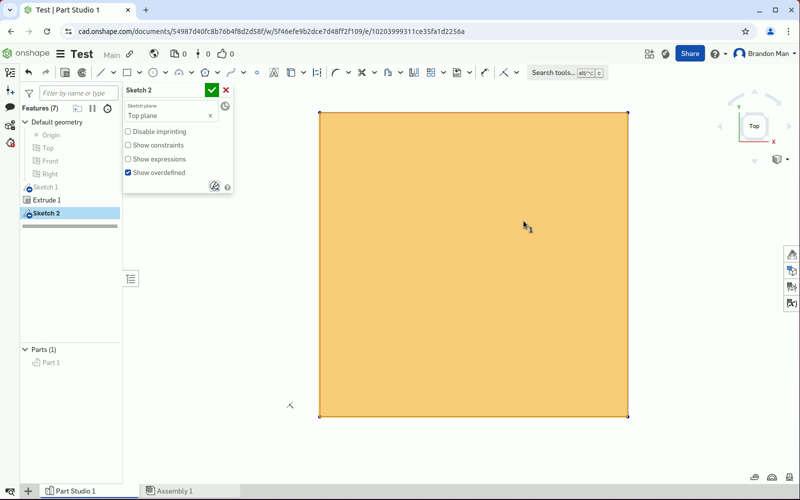
scroll(-6)
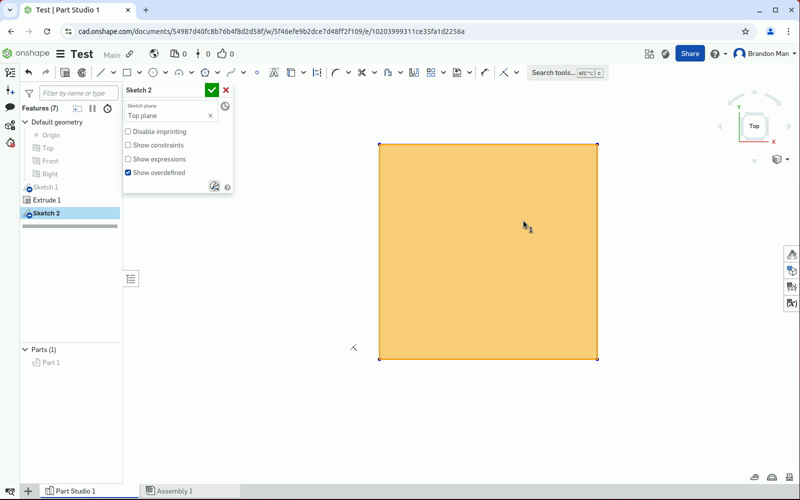
scroll(-6)
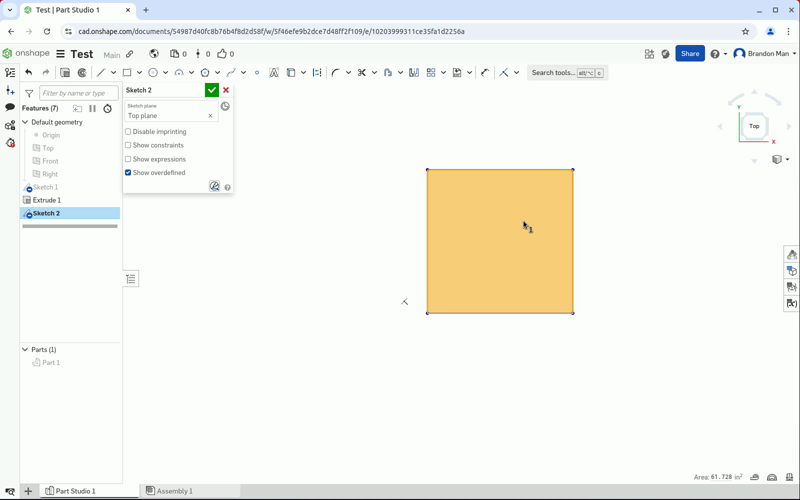
scroll(-6)
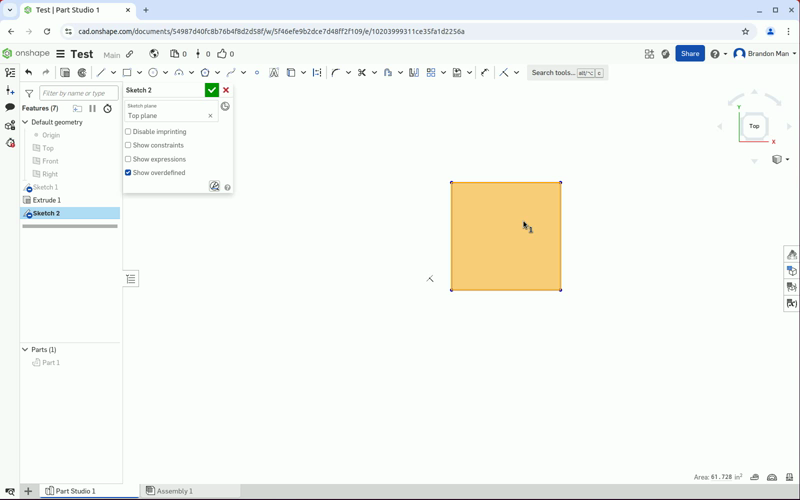
scroll(-6)
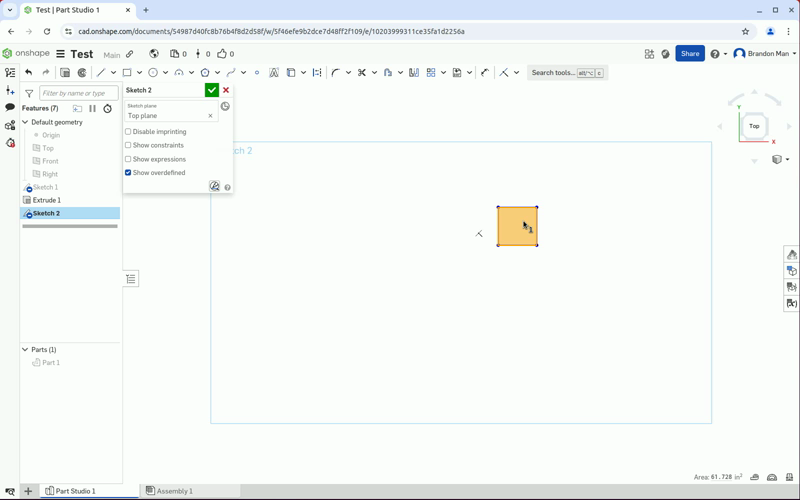
mouse_move(73, 352)
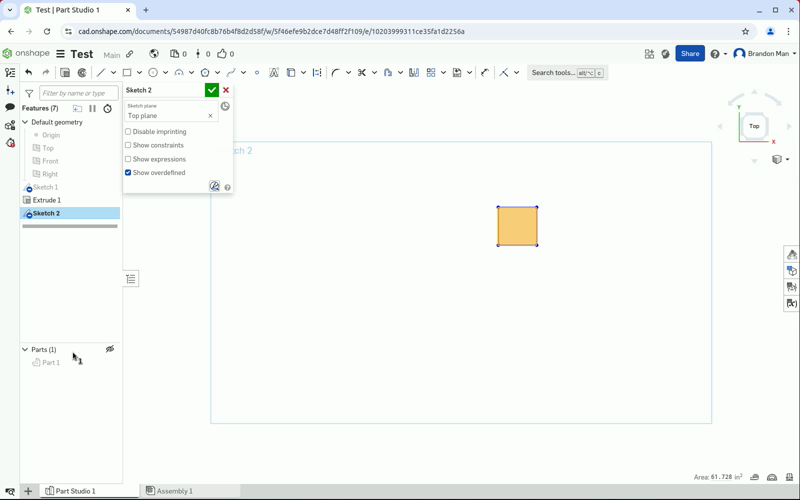
key(shift+y)
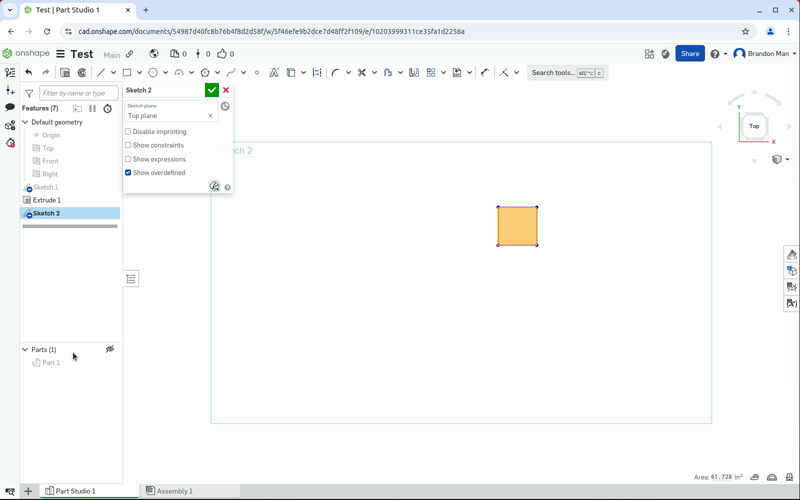
key(shift+e)
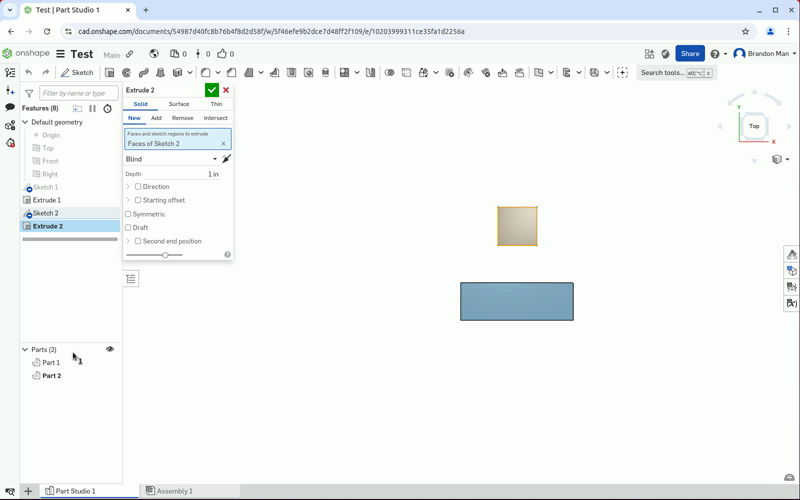
mouse_move(143, 106)
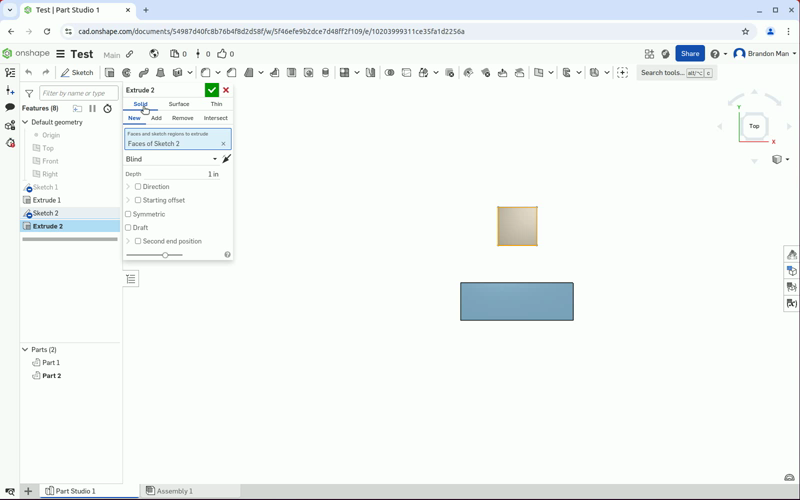
click(143, 106)
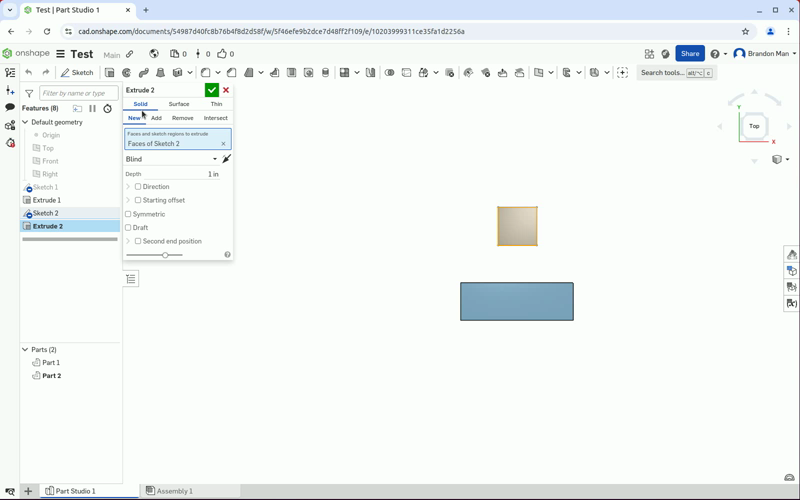
mouse_move(137, 120)
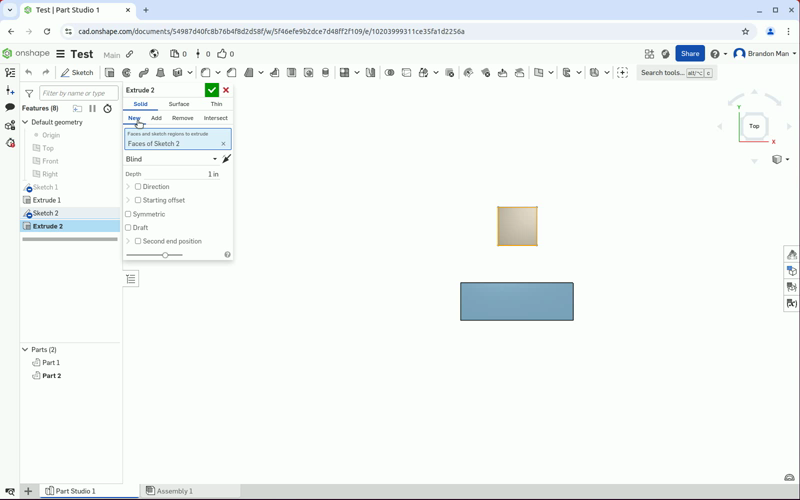
click(137, 120)
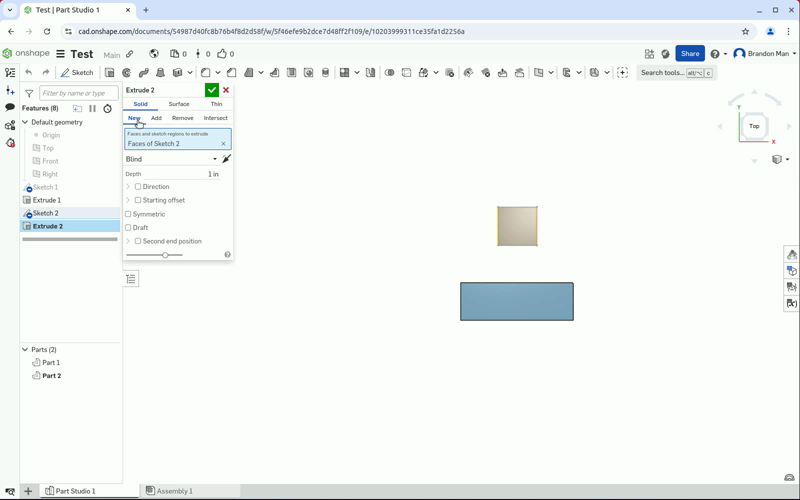
key(tab, 4)
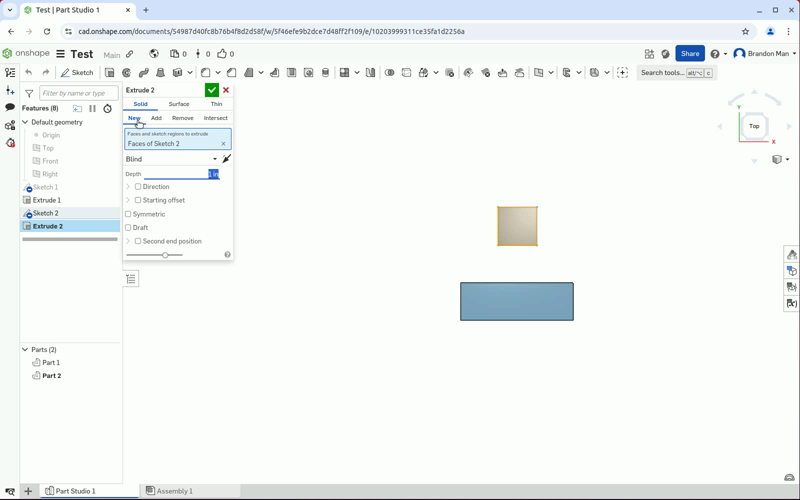
text(7.703)
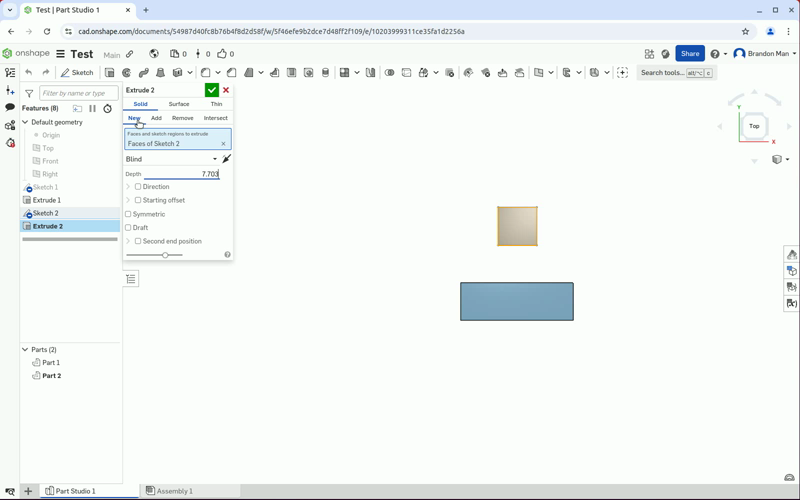
key(enter)
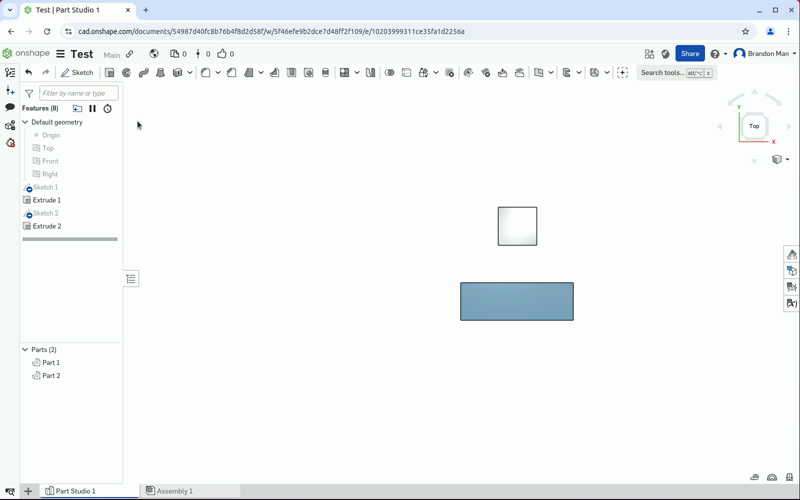
key(shift+h)
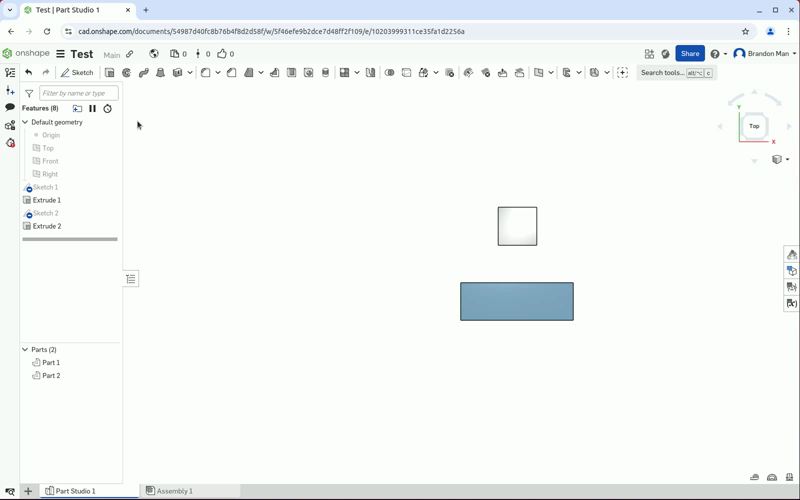
key(shift+h)
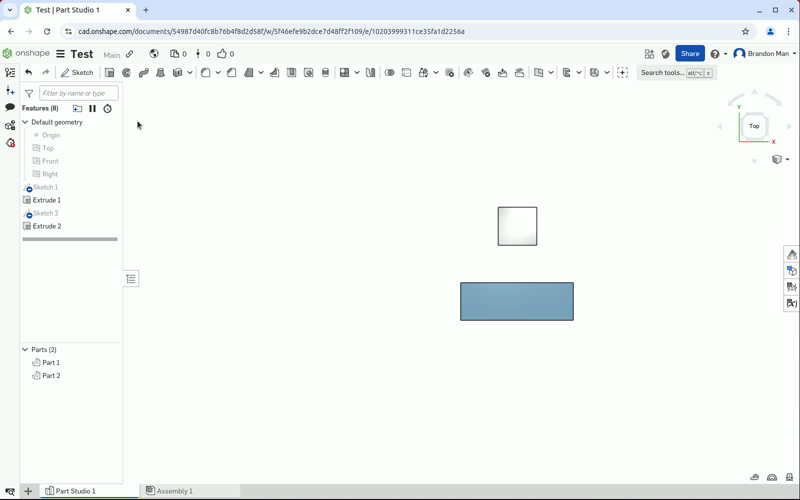
mouse_move(73, 189)
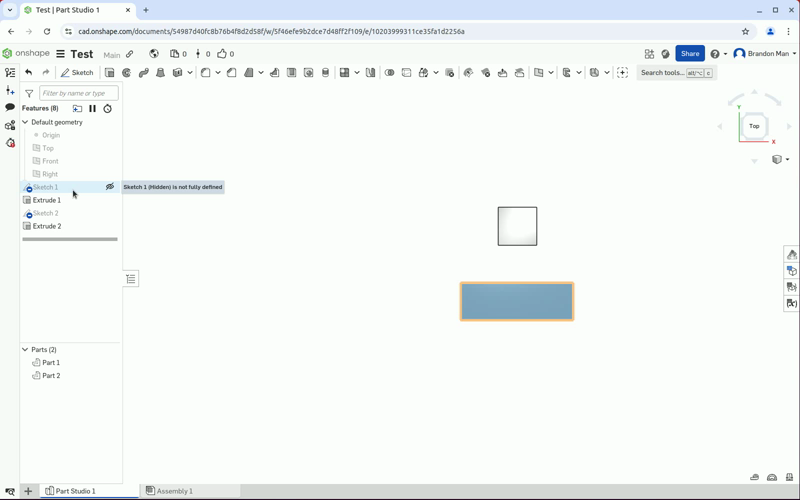
click(73, 189)
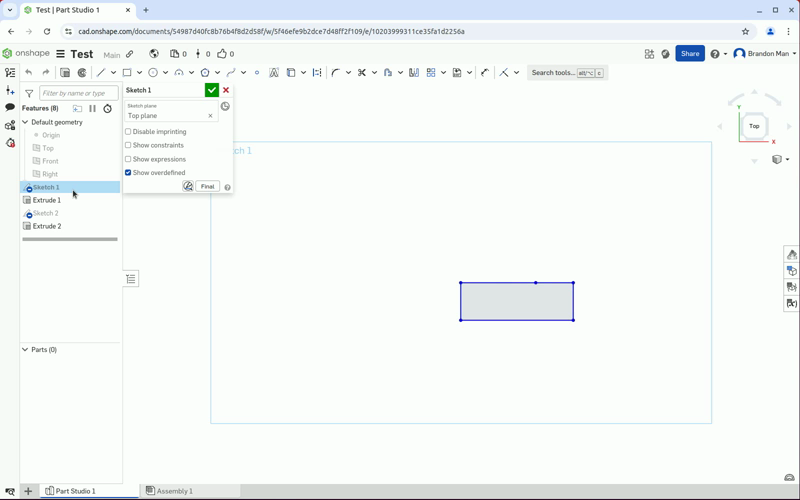
mouse_move(229, 92)
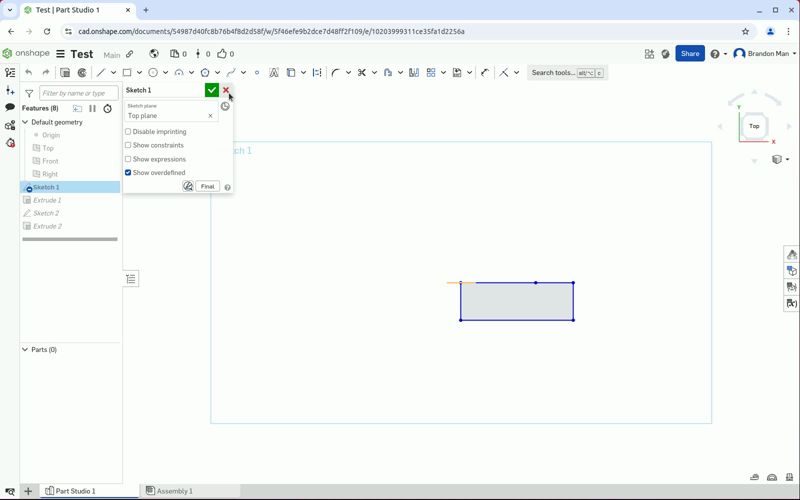
click(229, 92)
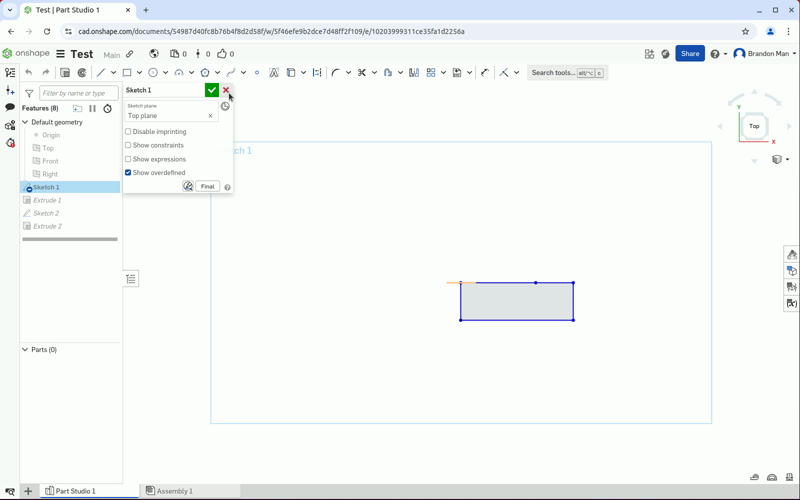
key(shift+s)
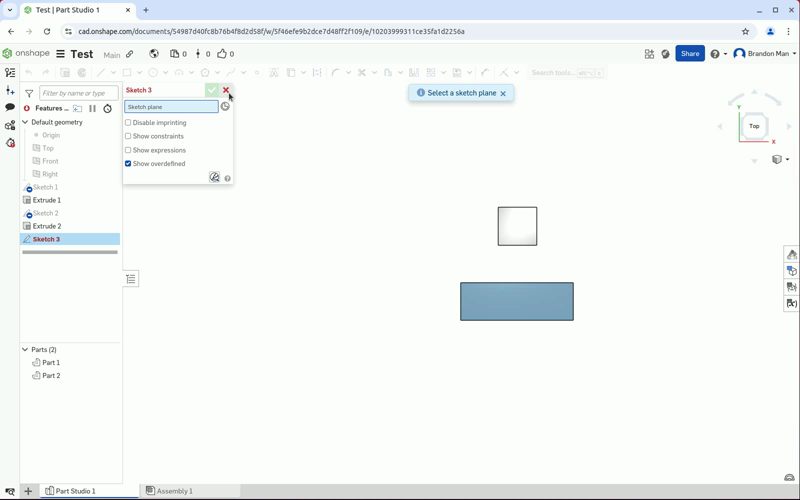
mouse_move(73, 150)
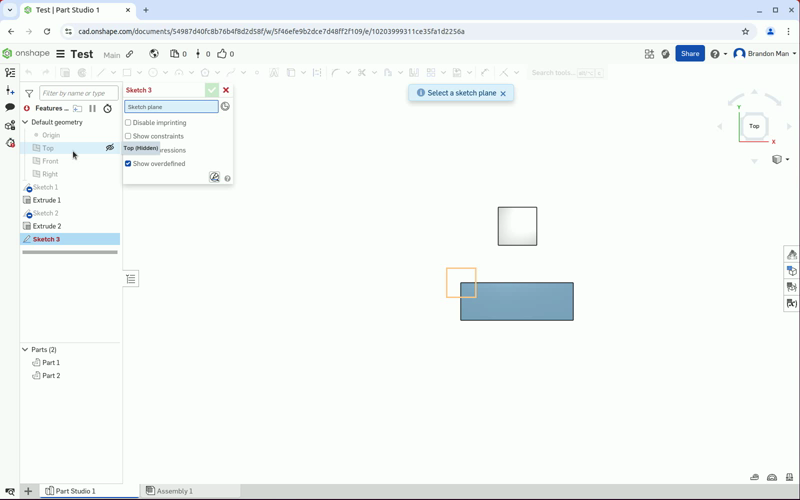
click(73, 150)
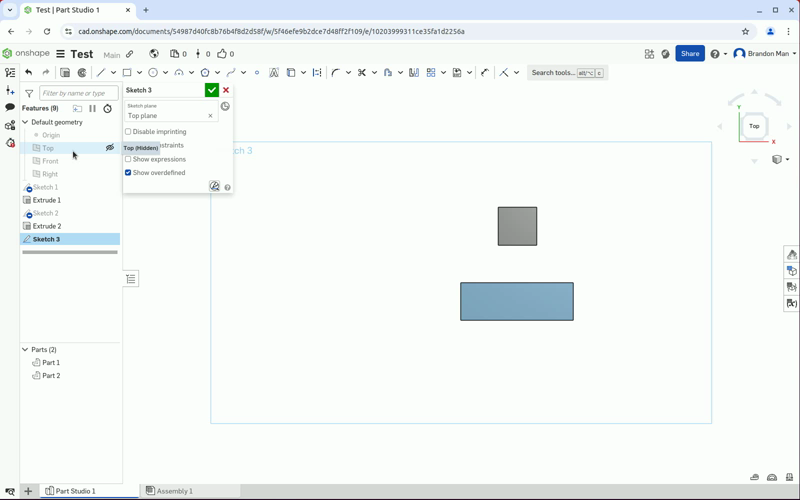
mouse_move(73, 352)
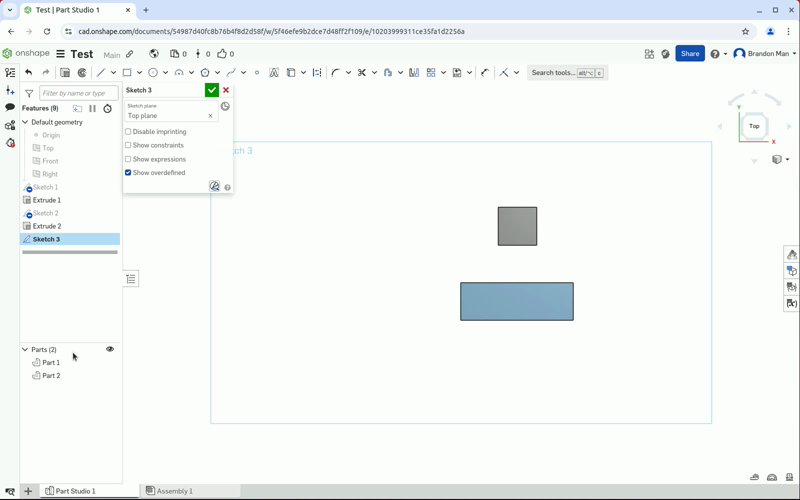
key(y)
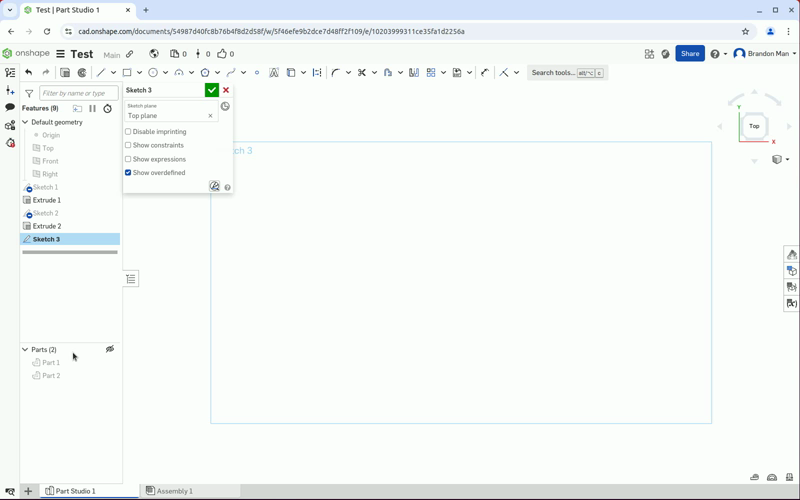
key(l)
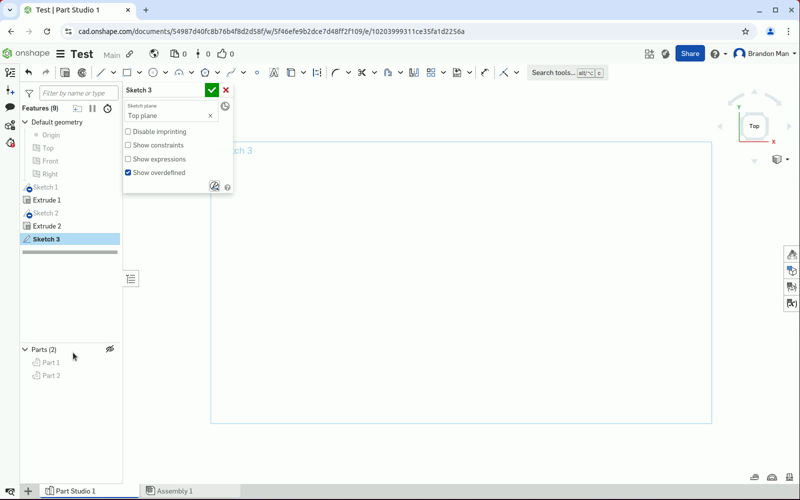
key_down(shift)
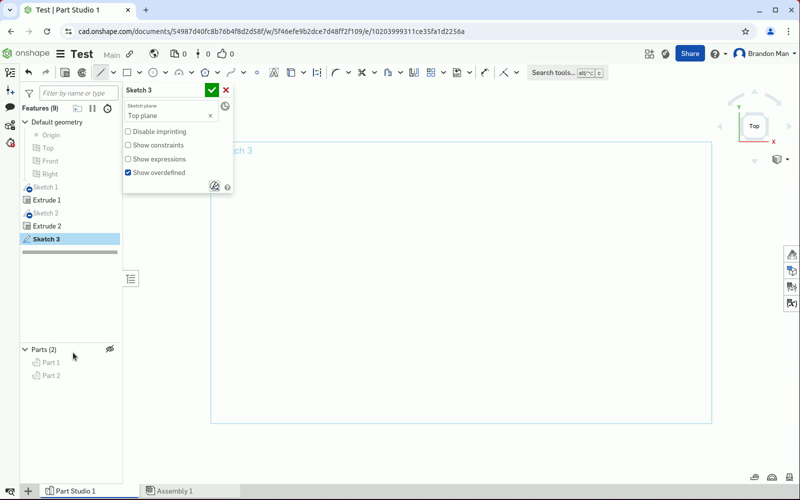
mouse_move(535, 282)
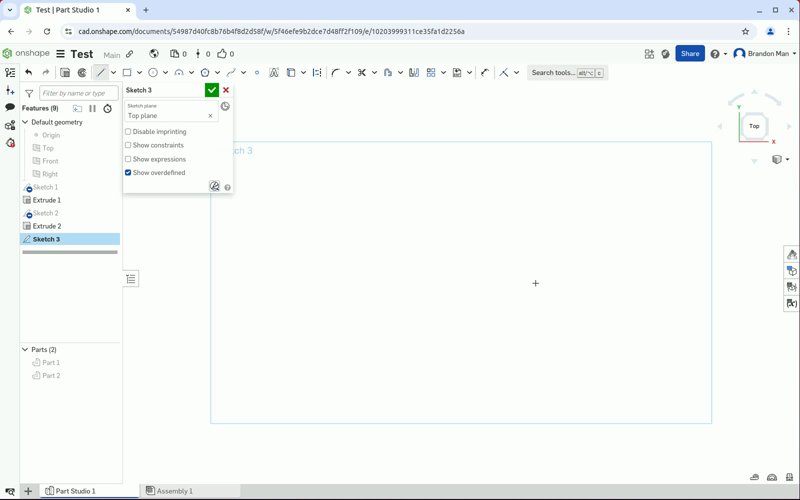
click(535, 282)
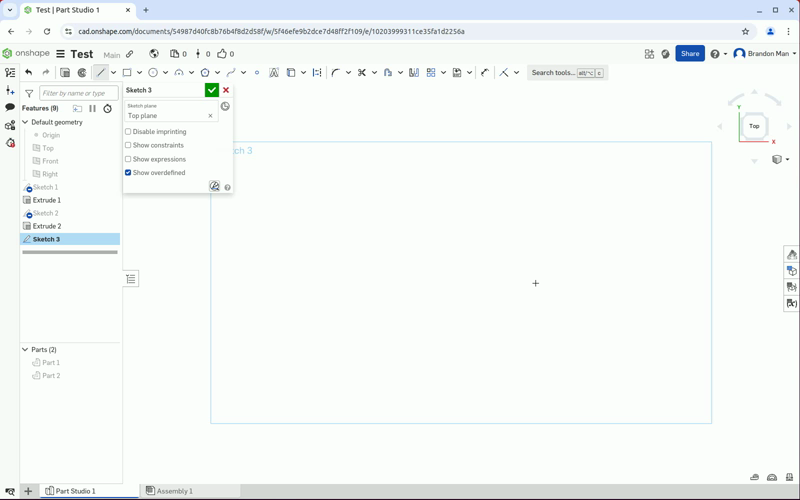
key_up(shift)
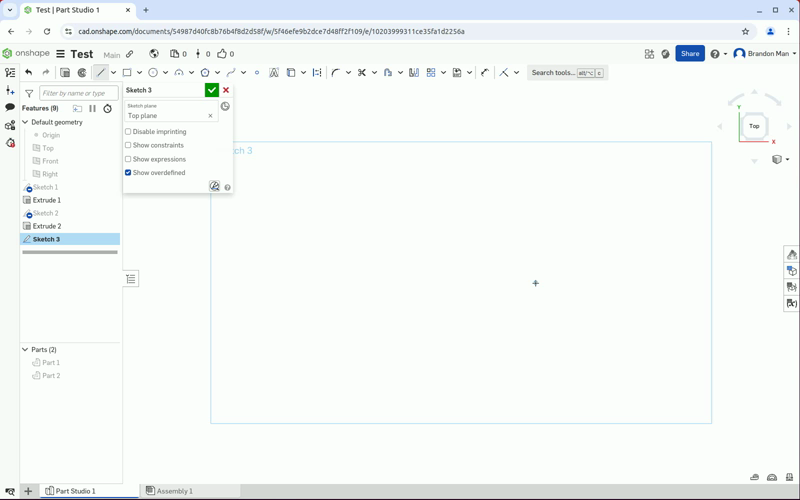
key_down(shift)
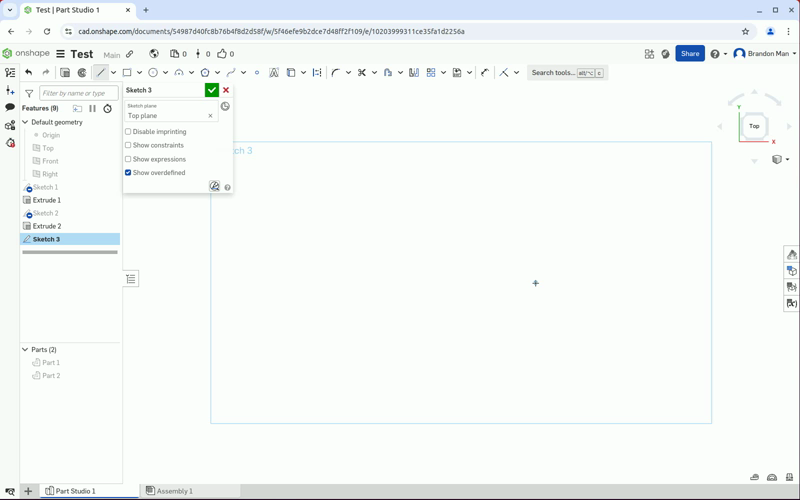
mouse_move(565, 282)
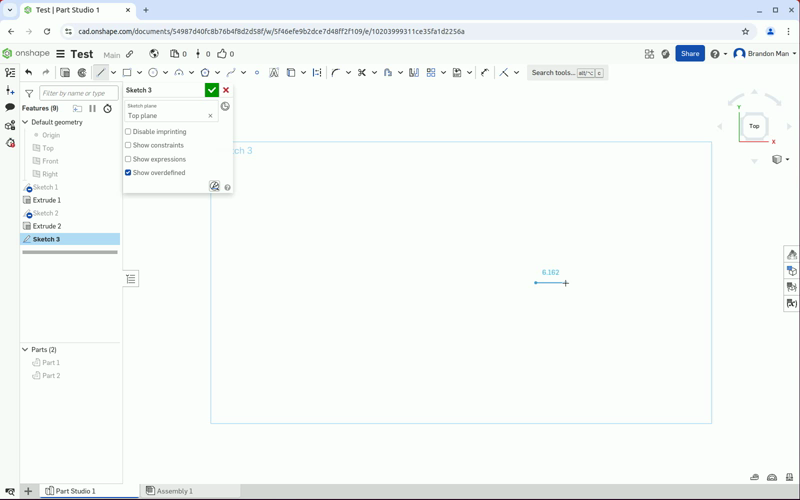
mouse_move(573, 282)
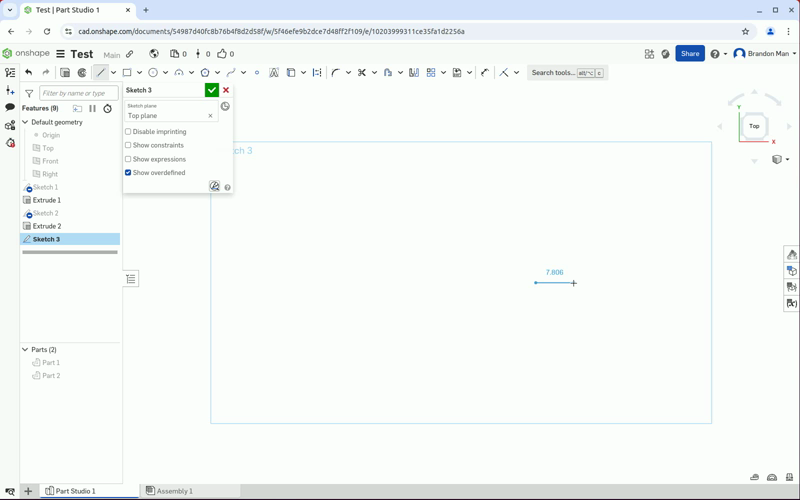
click(573, 282)
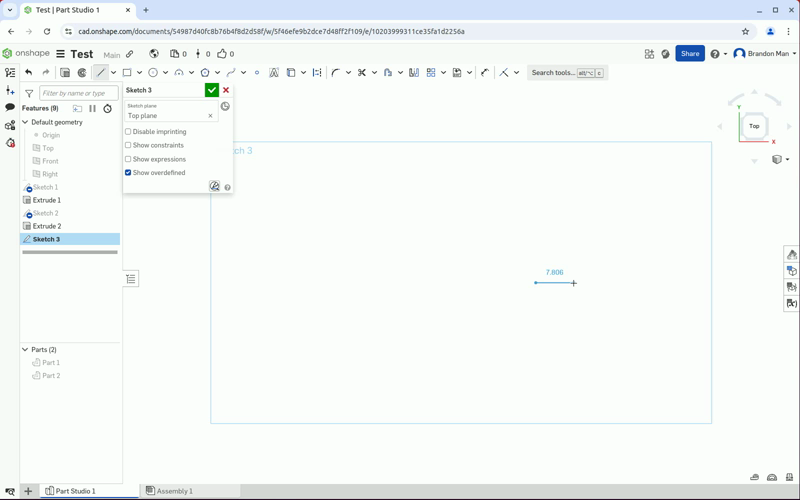
key_up(shift)
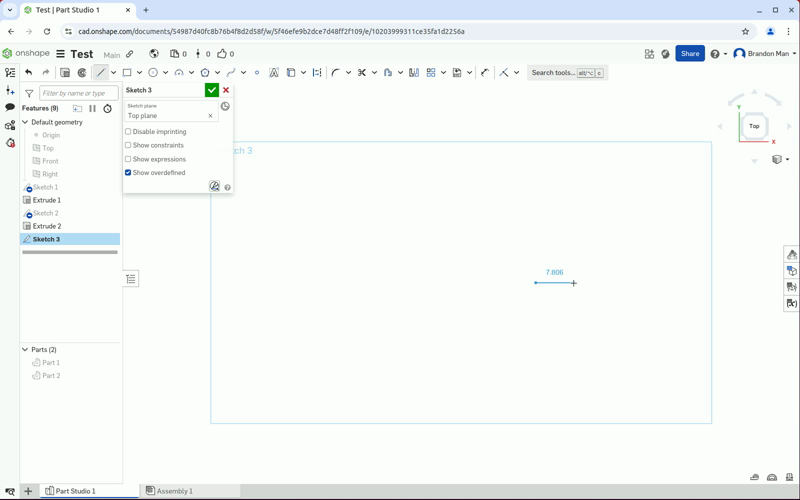
key_down(shift)
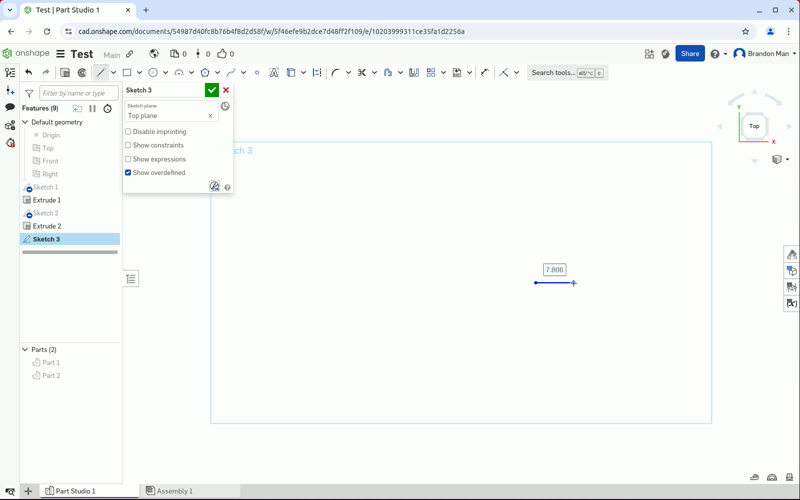
mouse_move(573, 207)
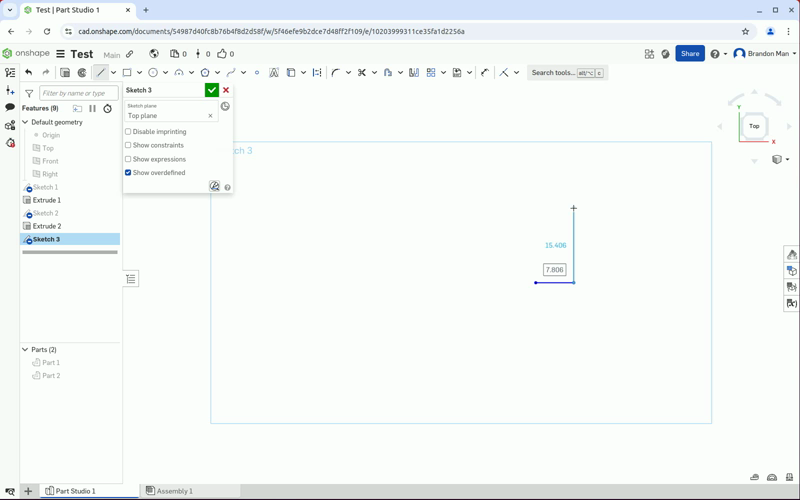
click(573, 207)
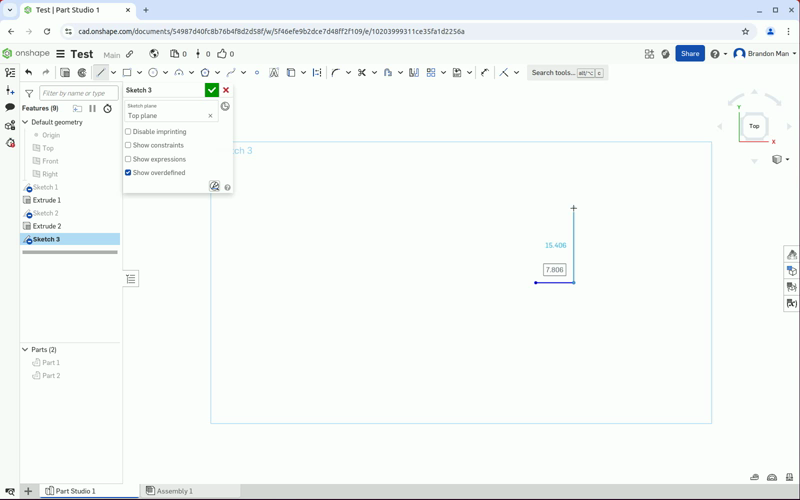
key_up(shift)
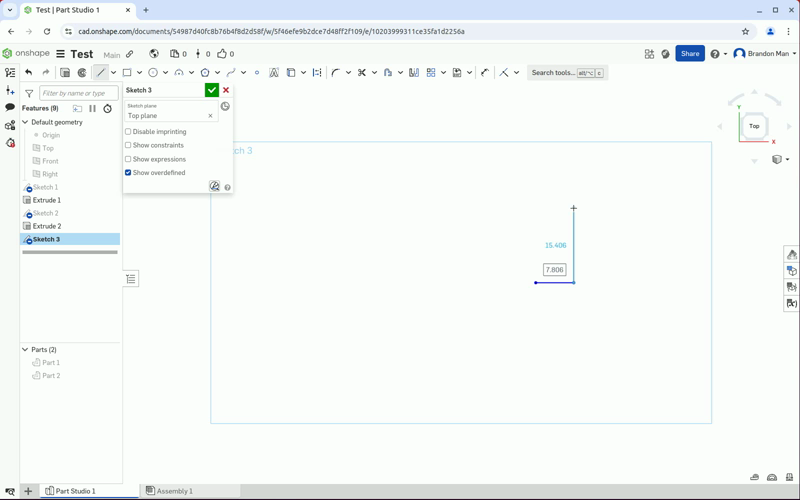
key_down(shift)
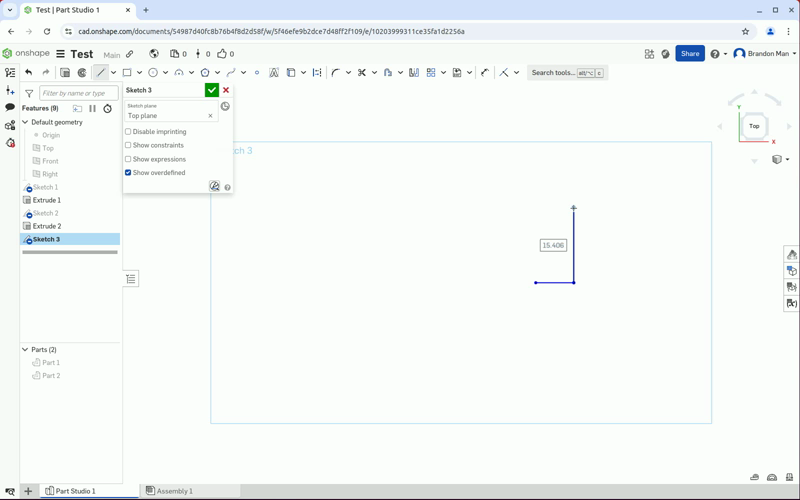
mouse_move(589, 207)
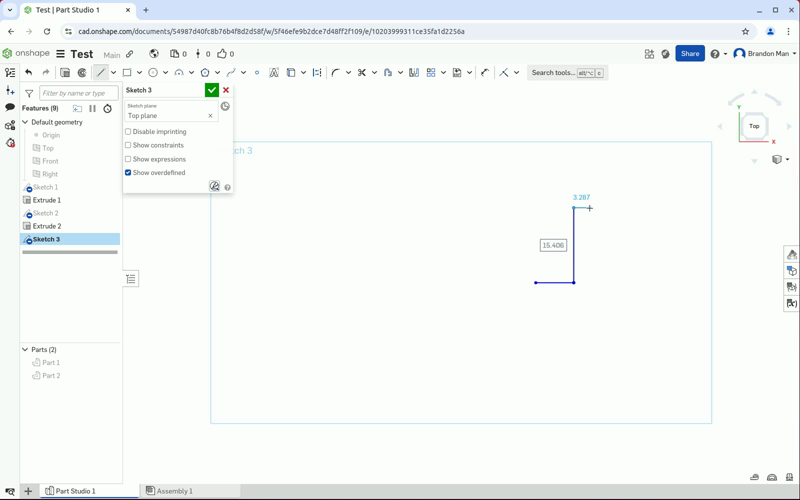
mouse_move(535, 207)
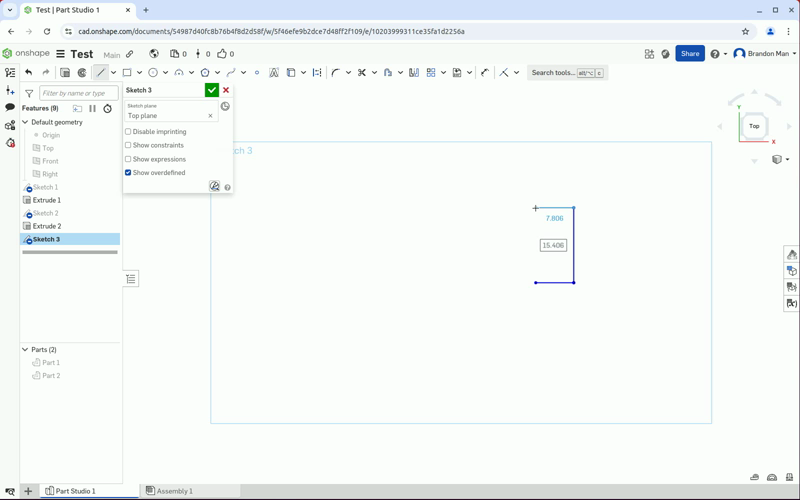
click(535, 207)
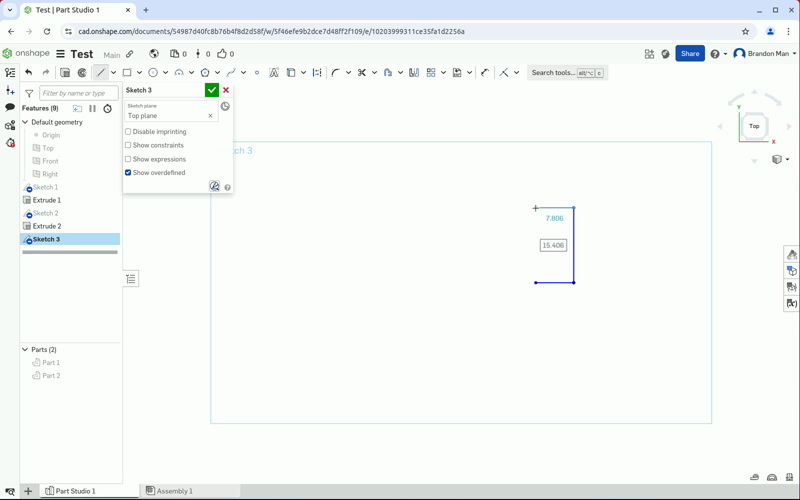
key_up(shift)
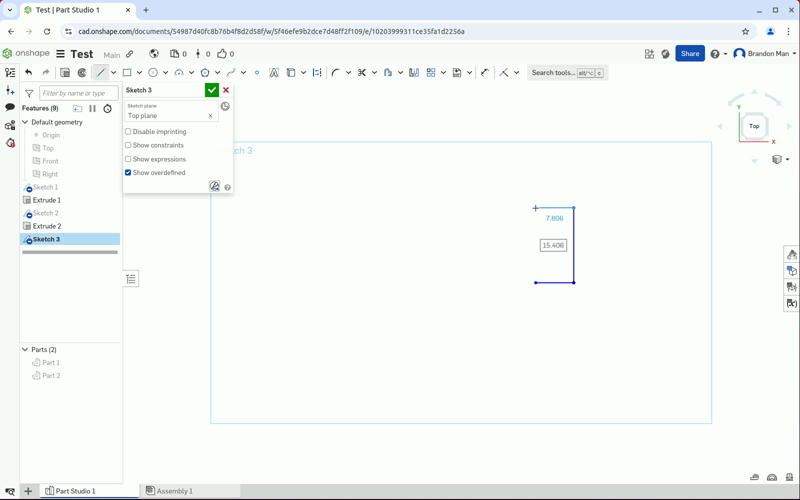
key_down(shift)
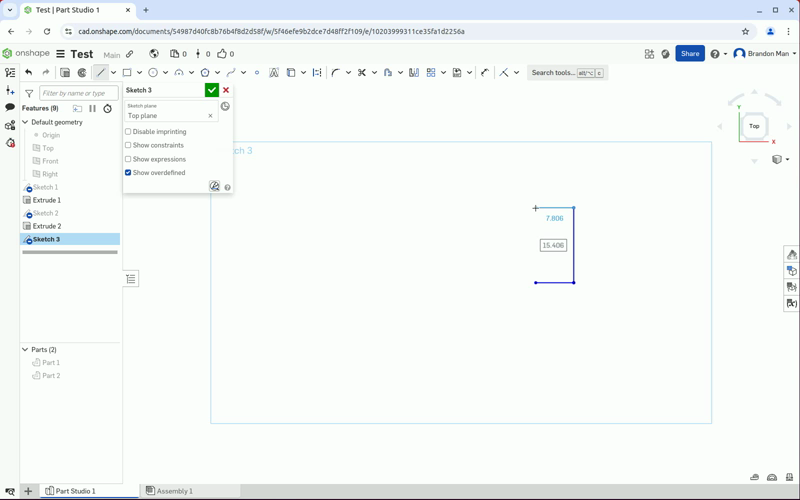
mouse_move(565, 207)
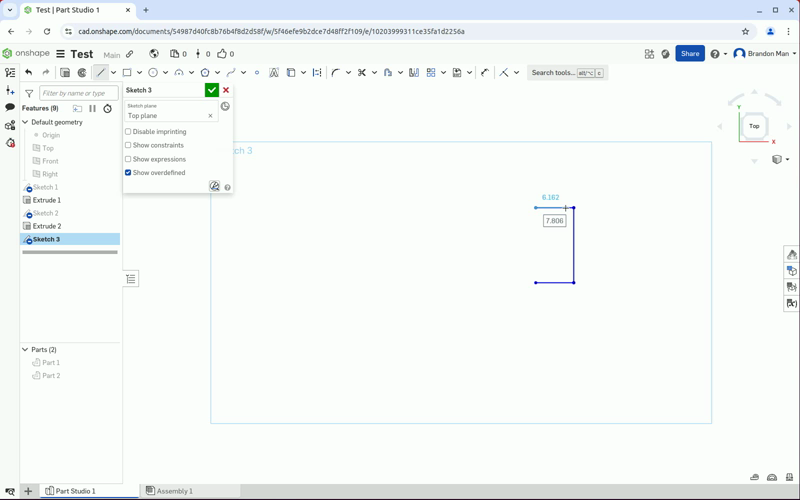
mouse_move(535, 244)
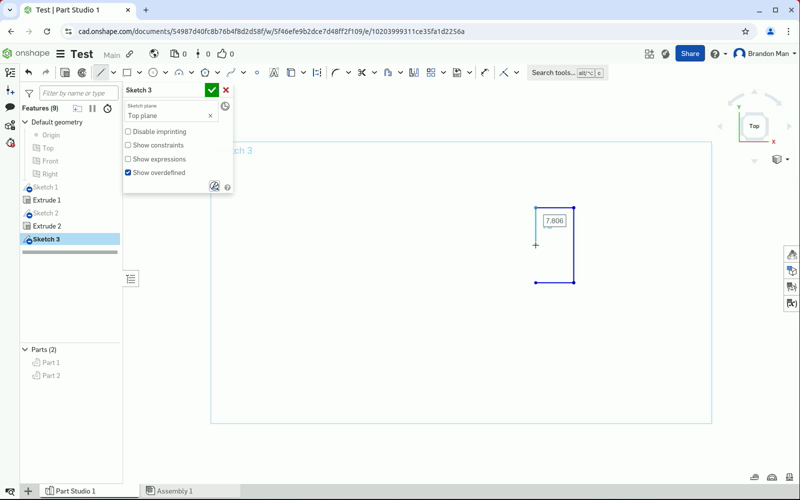
click(535, 244)
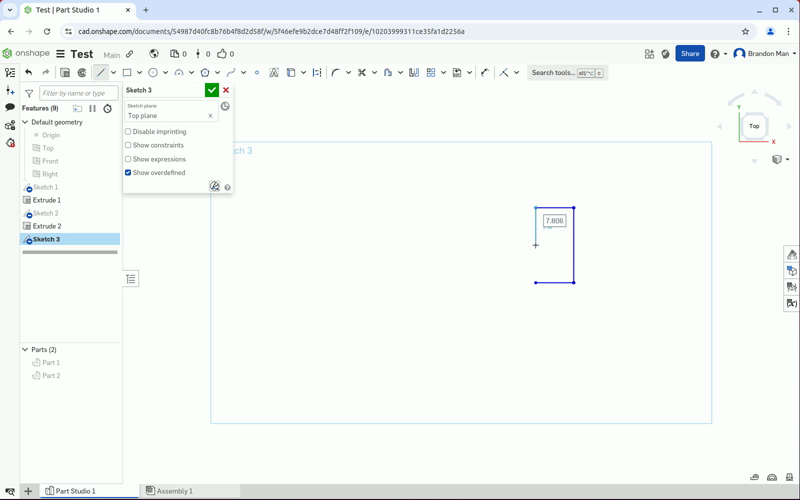
key_up(shift)
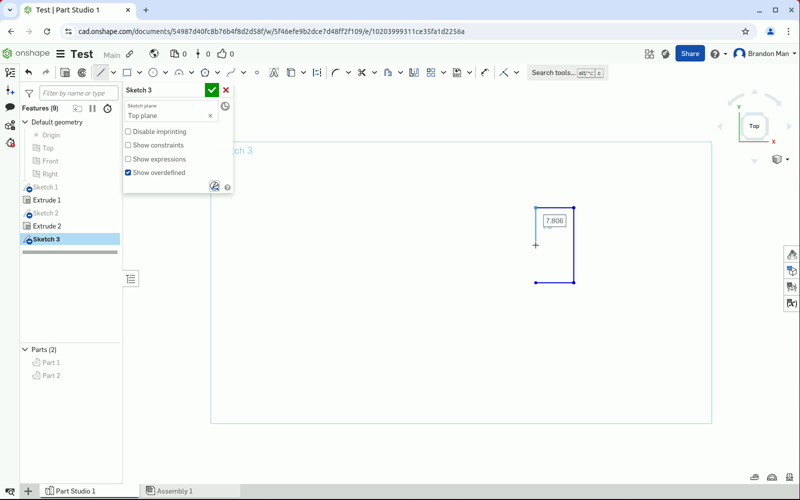
mouse_move(565, 244)
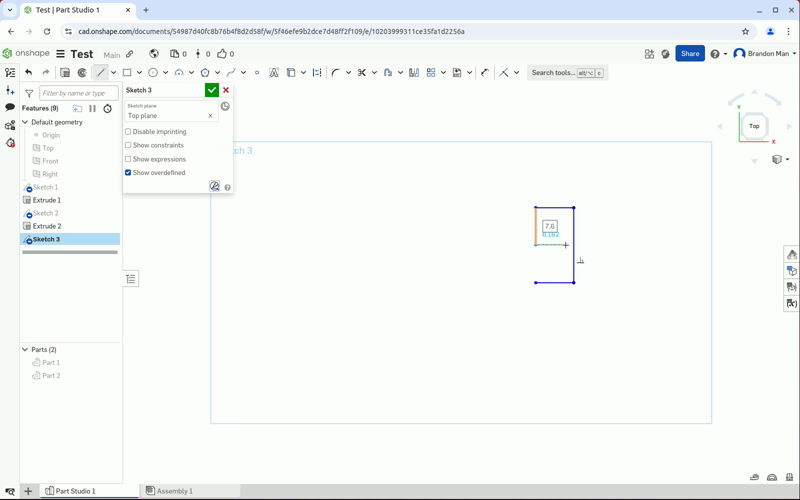
key_down(shift)
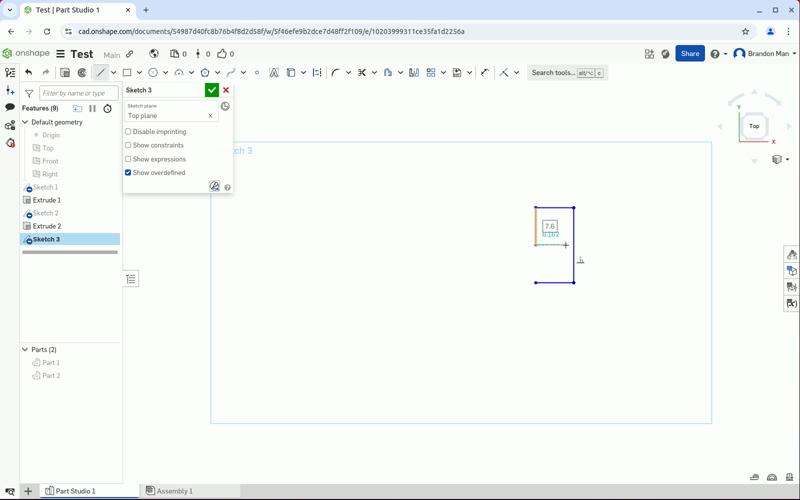
mouse_move(535, 282)
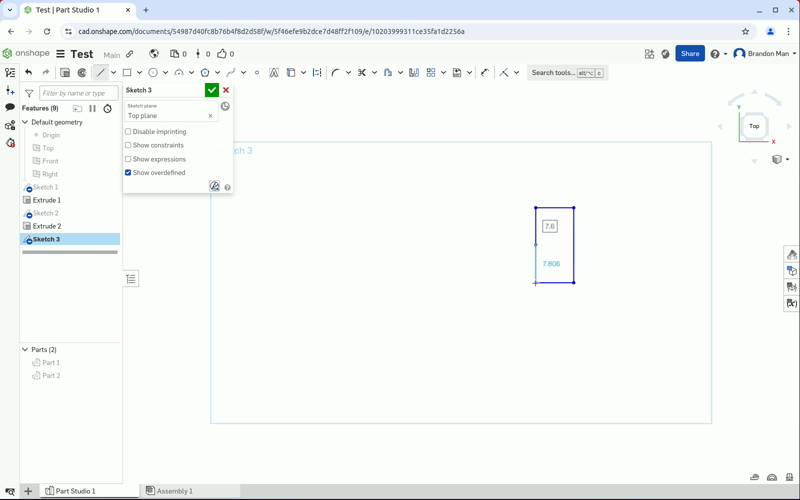
key_up(shift)
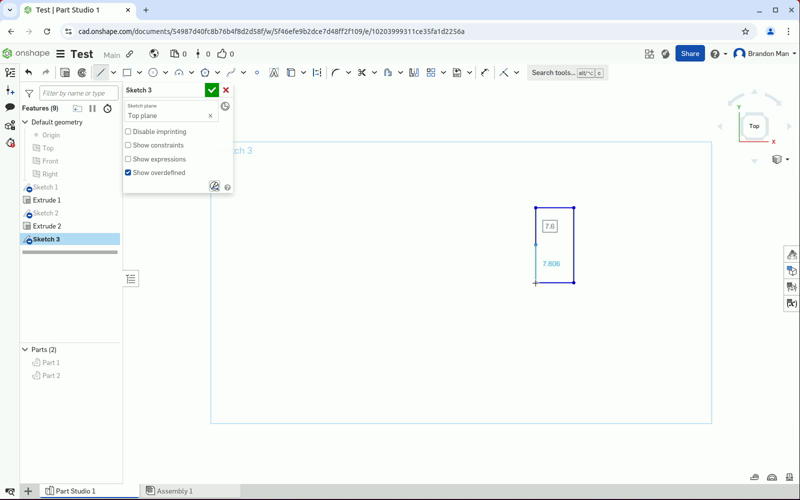
click(535, 282)
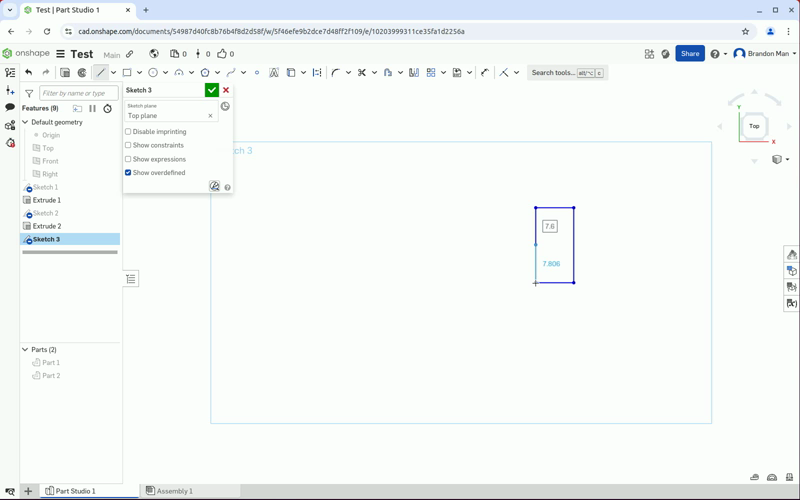
key(esc)
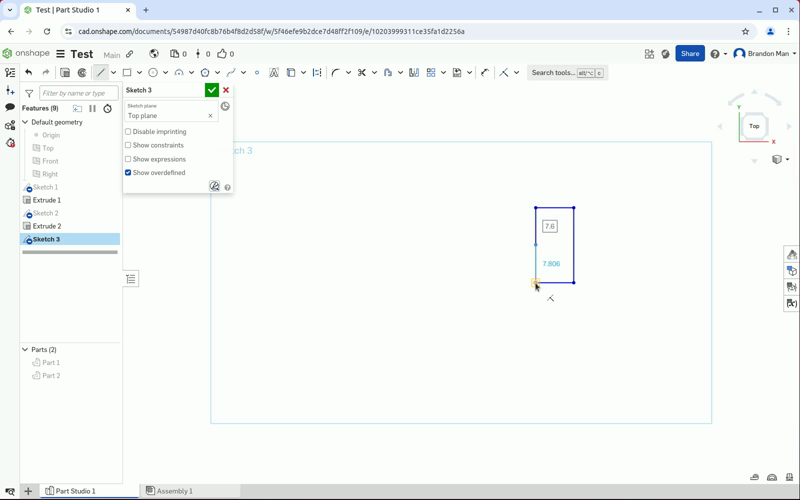
mouse_move(547, 258)
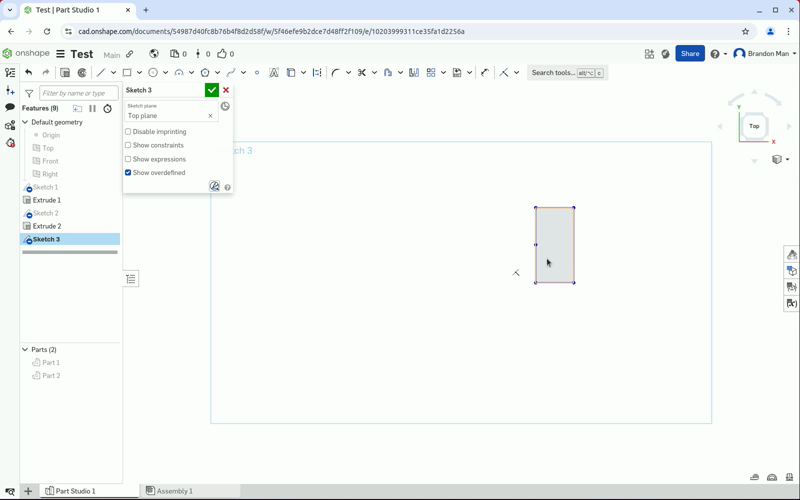
click(547, 258)
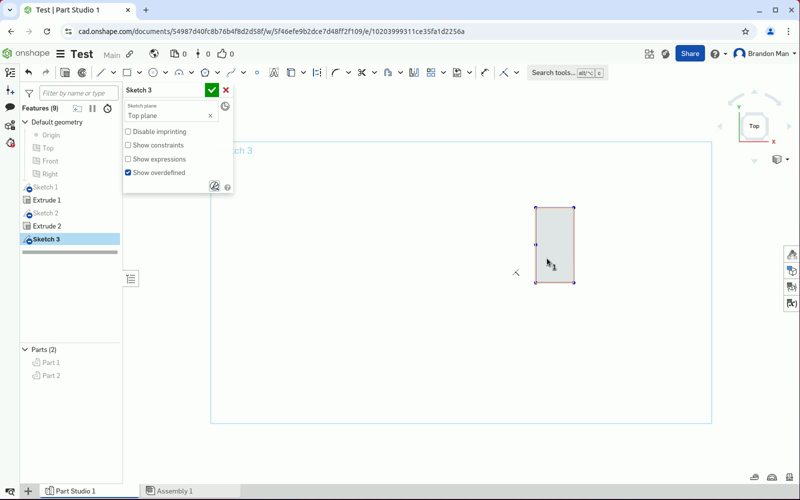
mouse_move(73, 352)
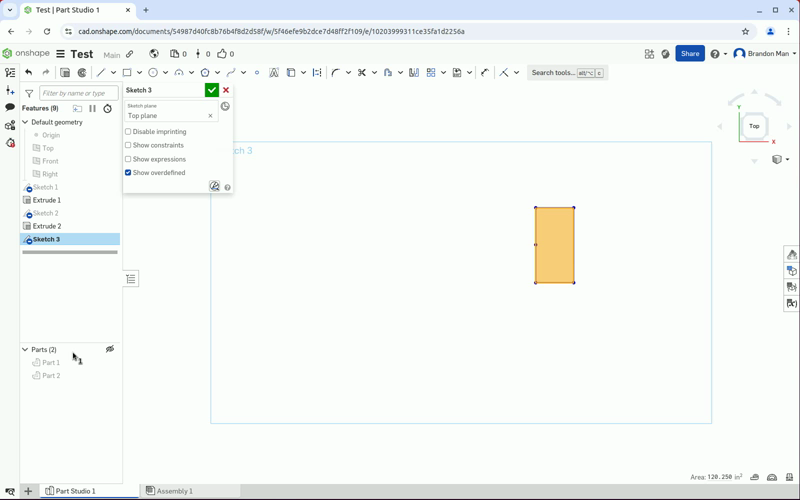
key(shift+y)
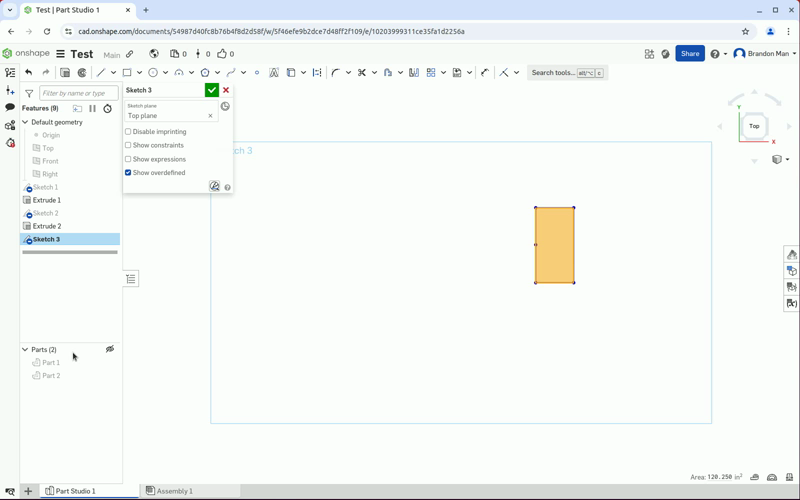
key(shift+e)
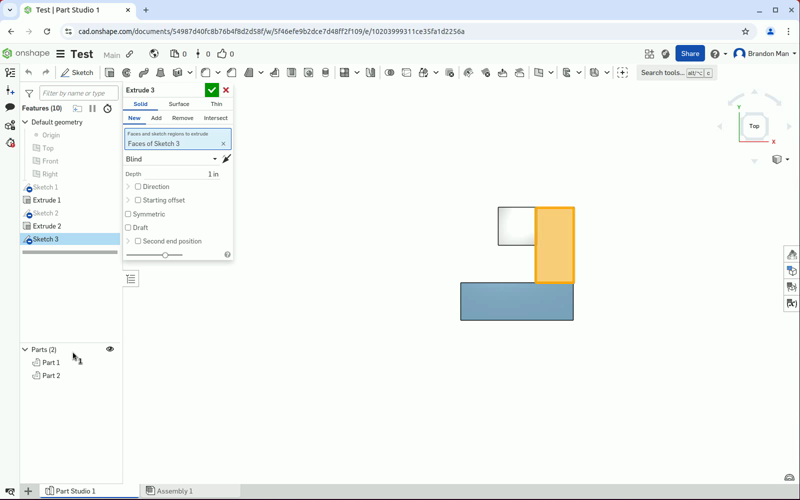
mouse_move(143, 106)
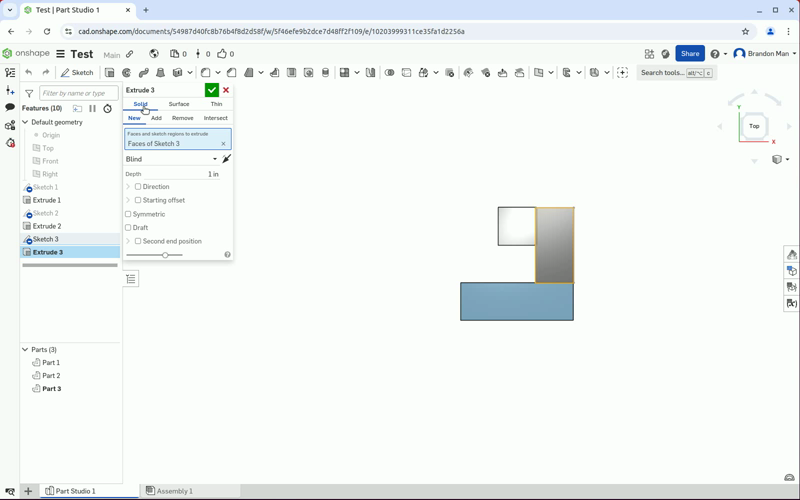
click(143, 106)
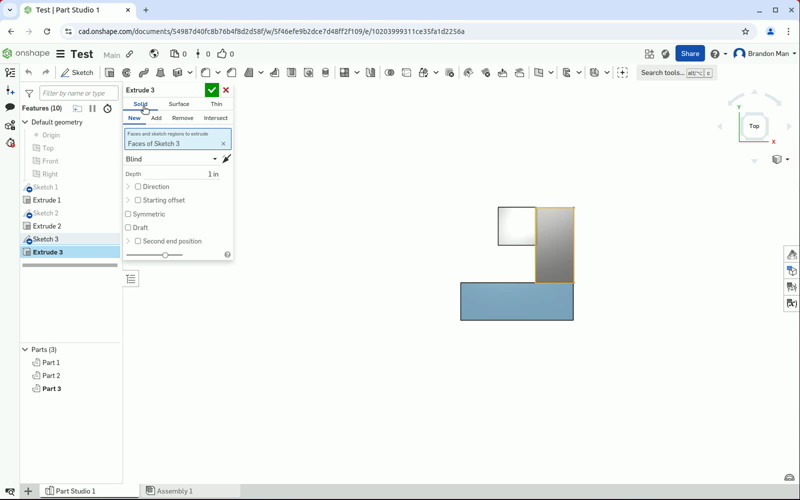
mouse_move(137, 120)
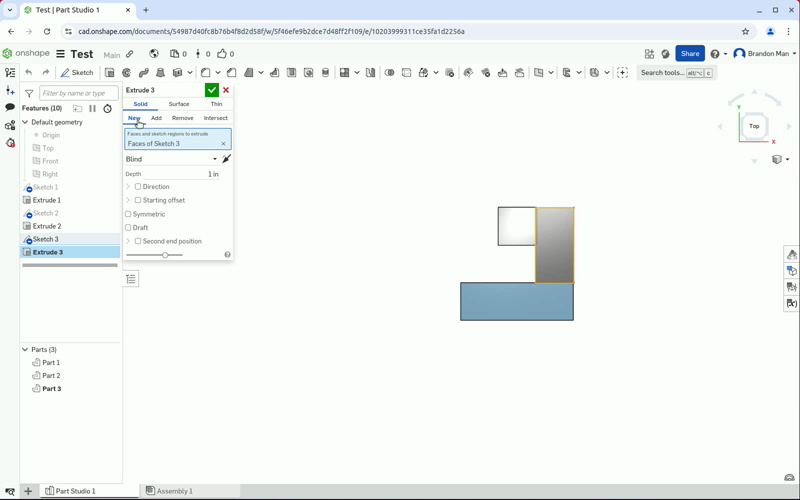
click(137, 120)
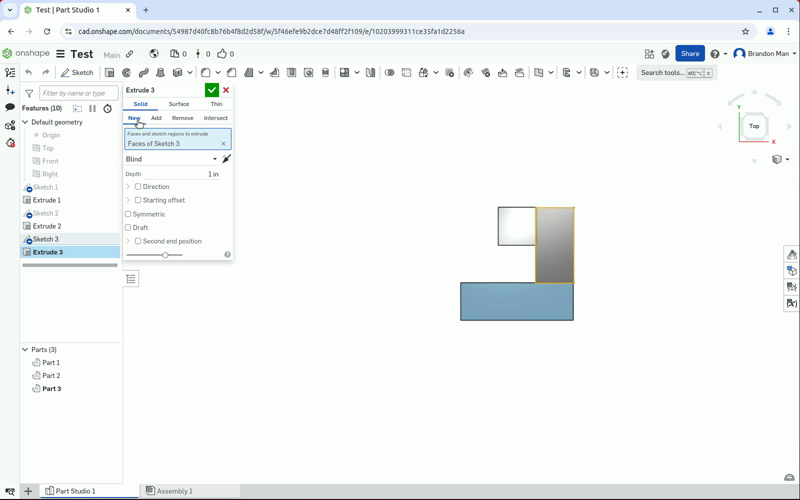
key(tab, 4)
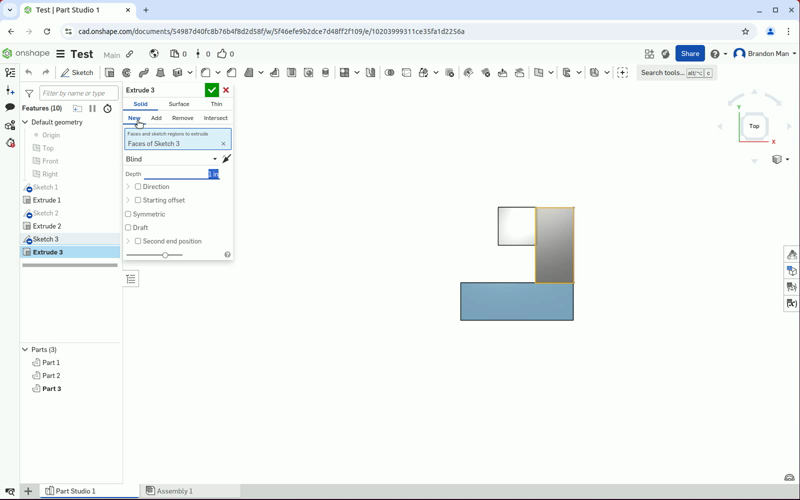
text(7.703)
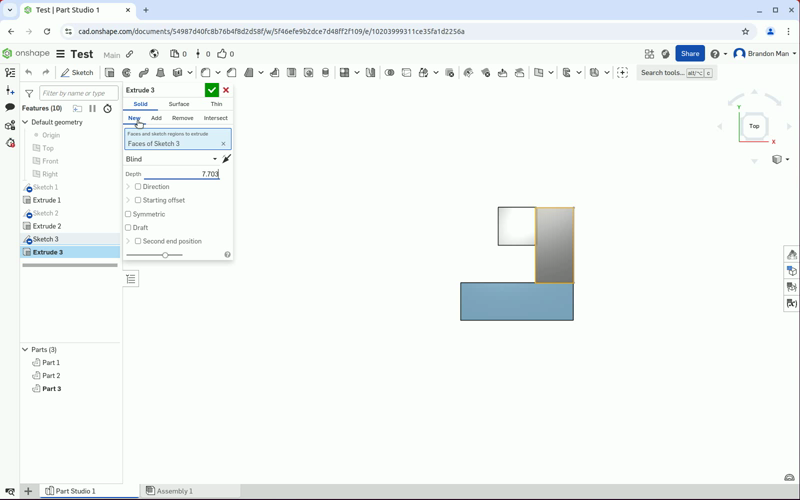
key(enter)
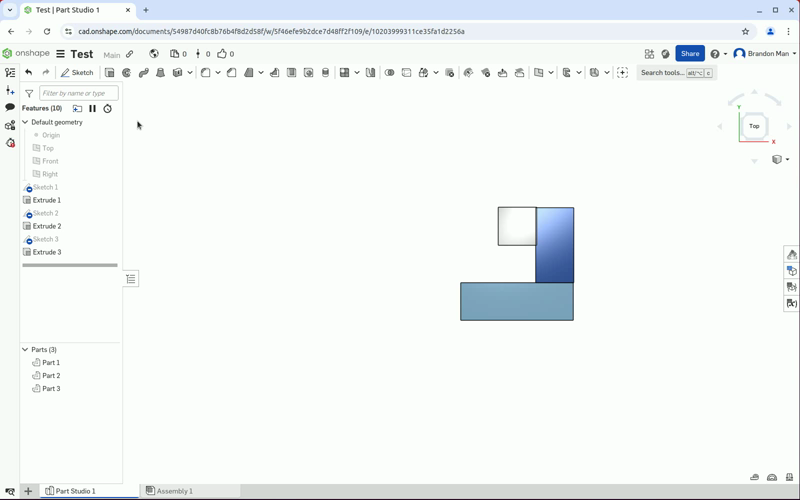
key(shift+h)
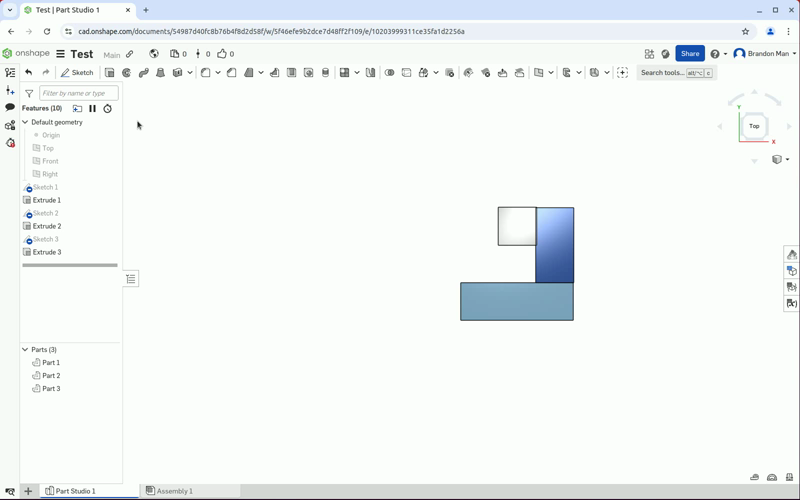
key(shift+h)
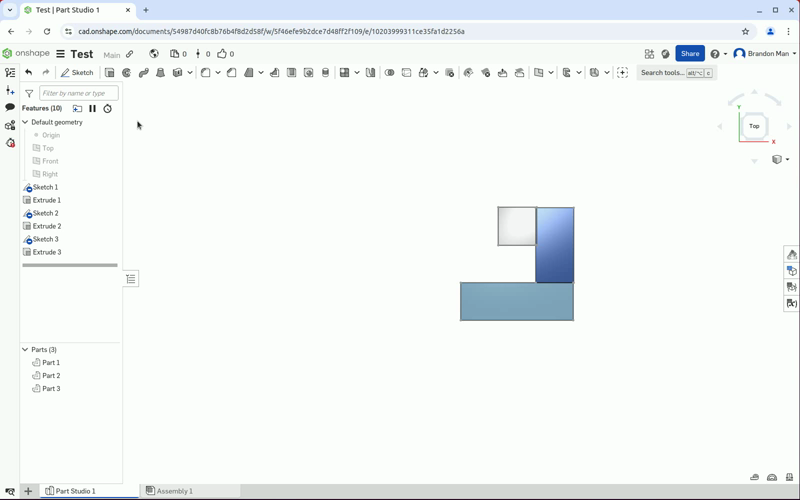
key(shift+7)
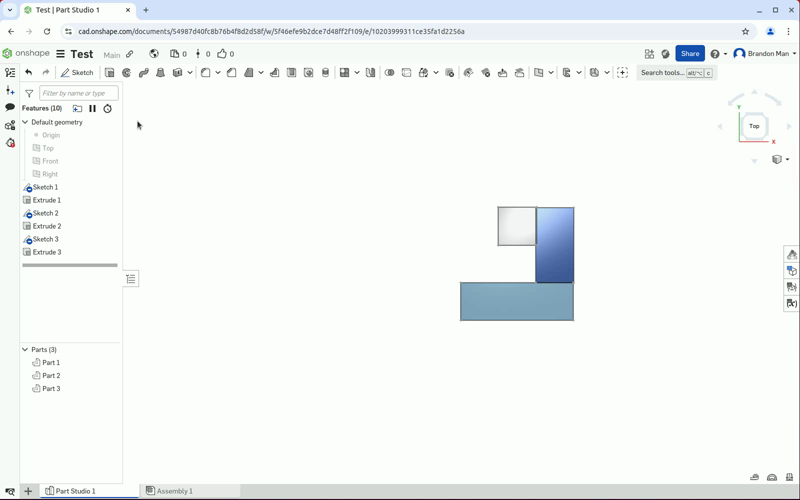
key(up, 3)
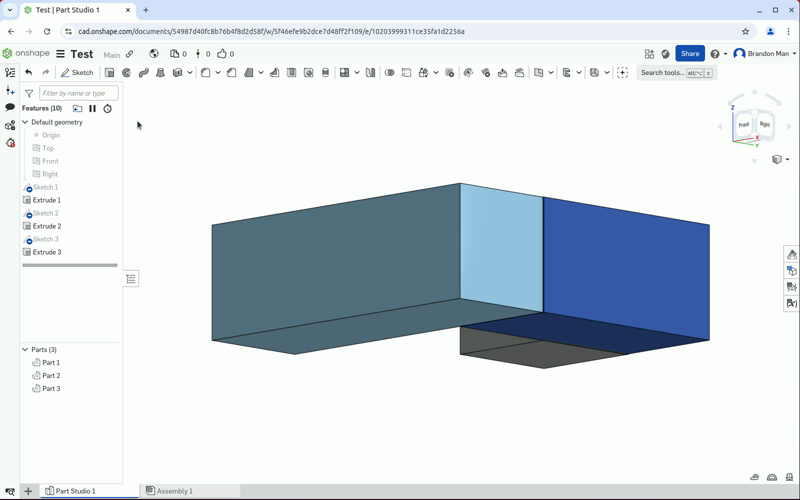
key(left, 3)
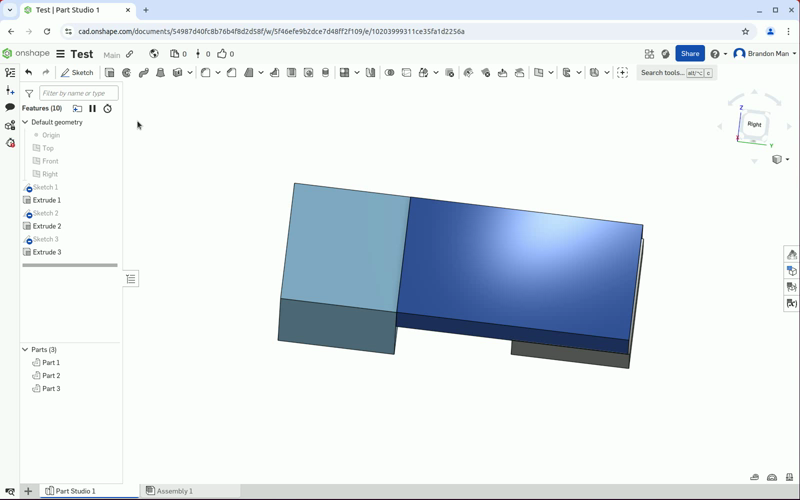
key(right, 3)
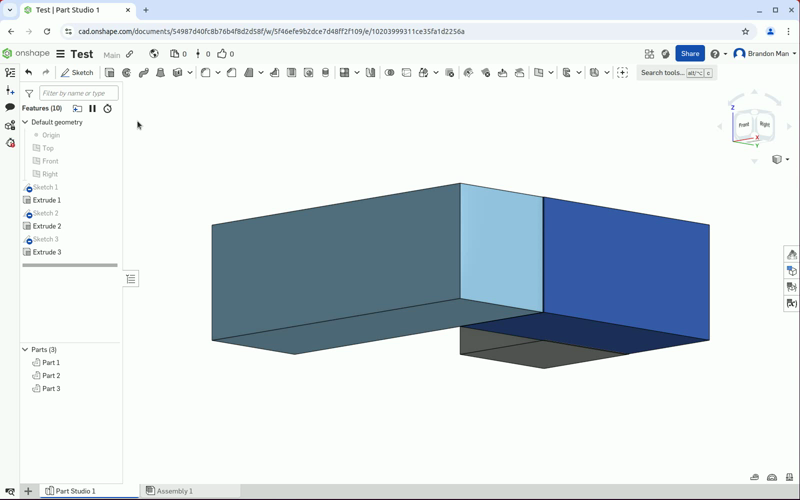
key(down, 3)
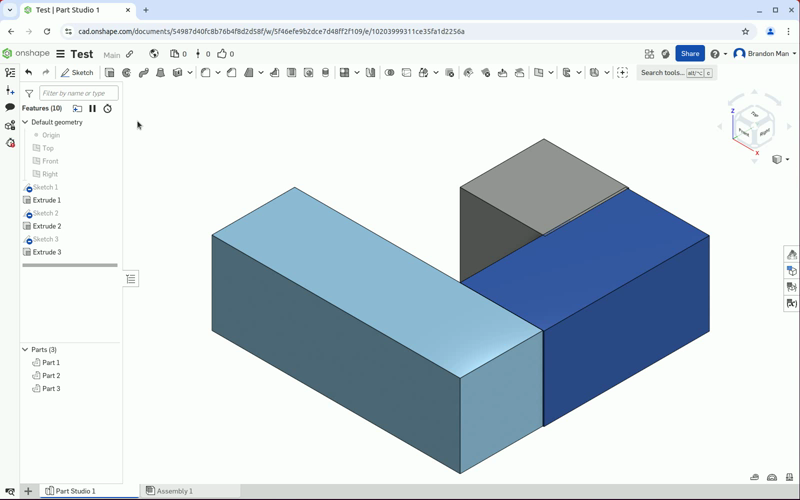
mouse_move(73, 189)
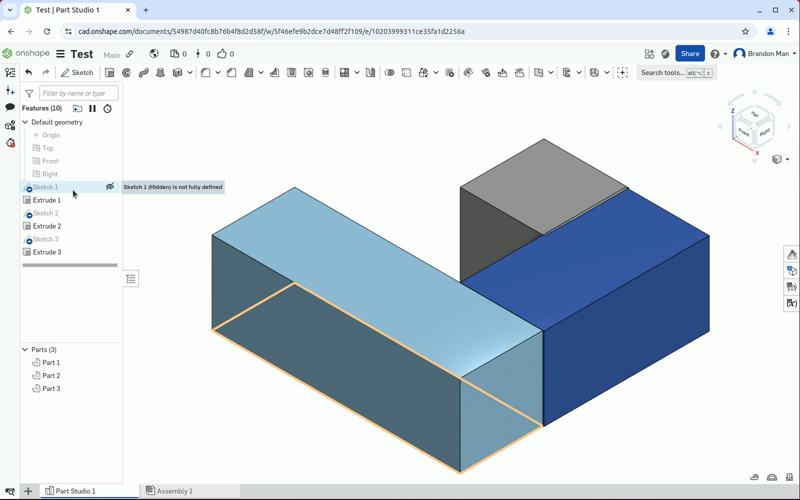
click(73, 189)